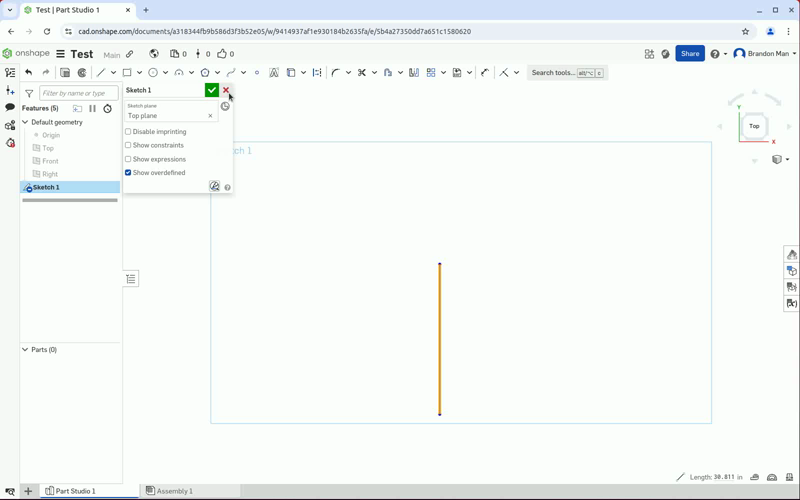
key(shift+h)
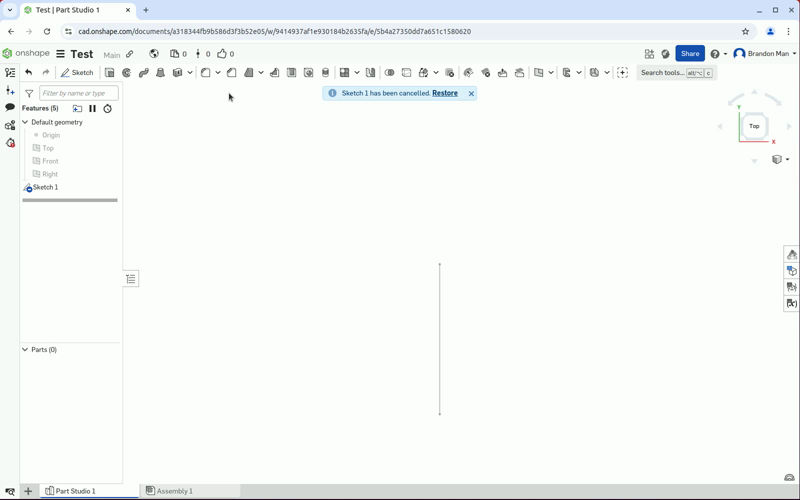
mouse_move(73, 352)
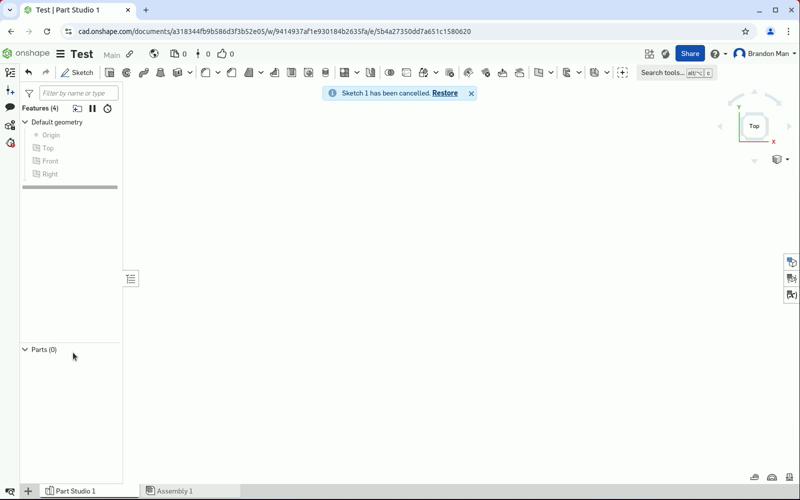
key(y)
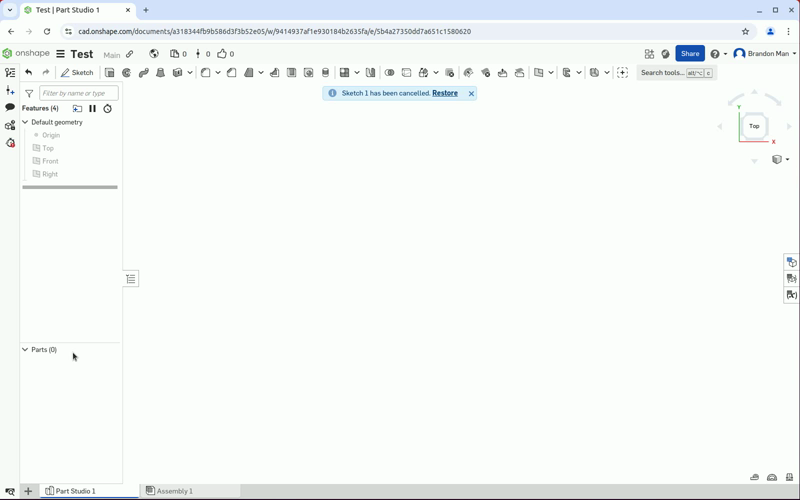
key(shift+p)
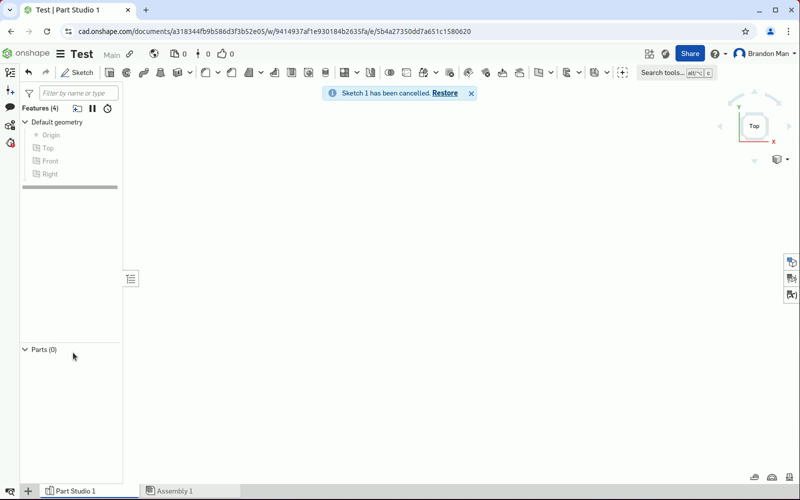
key(space)
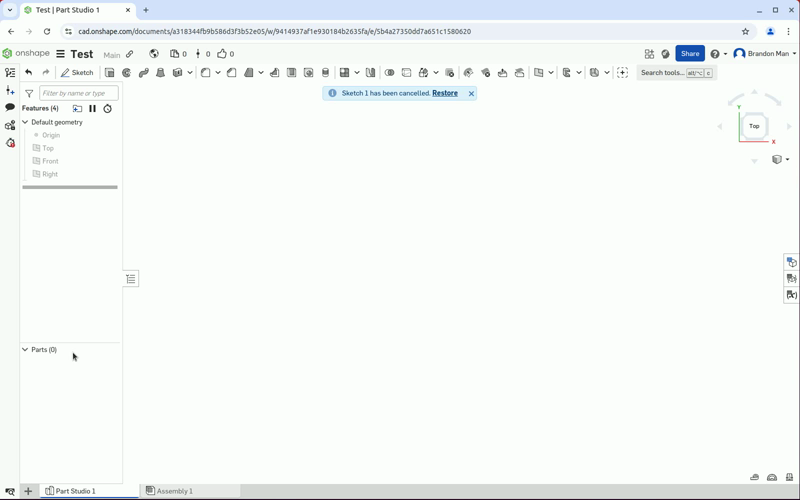
key_down(shift)
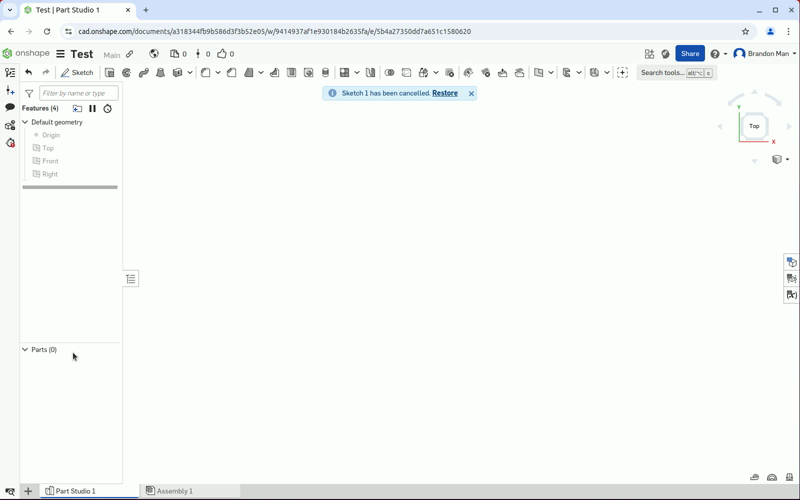
key(up)
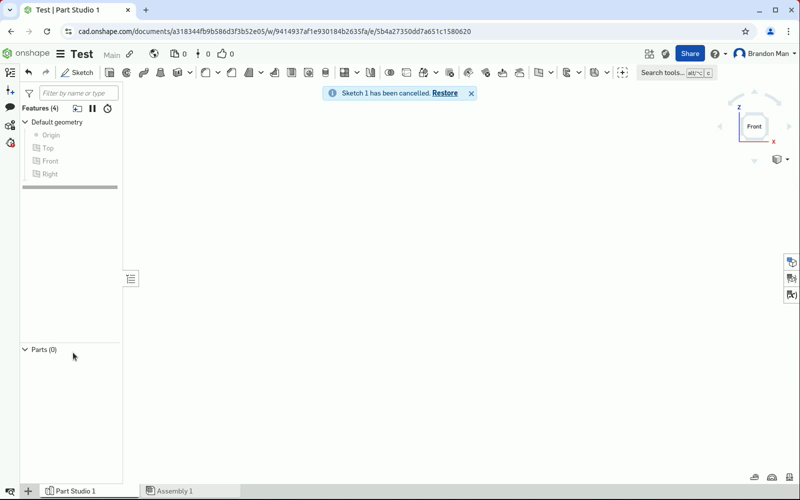
key_up(shift)
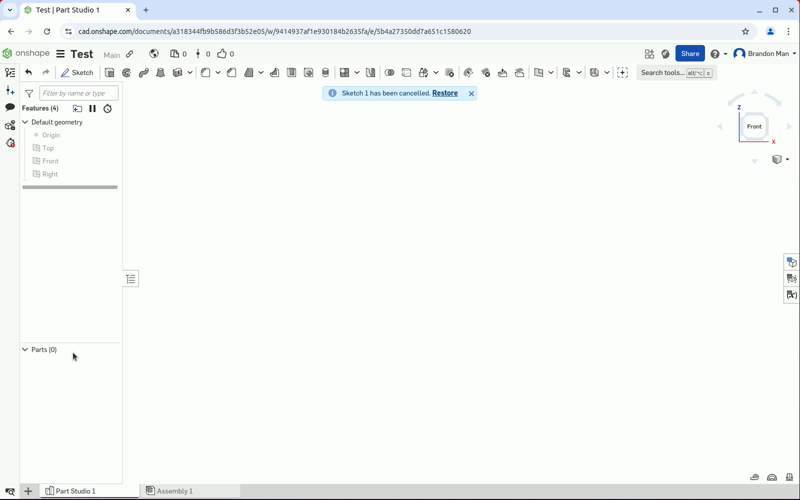
mouse_move(73, 352)
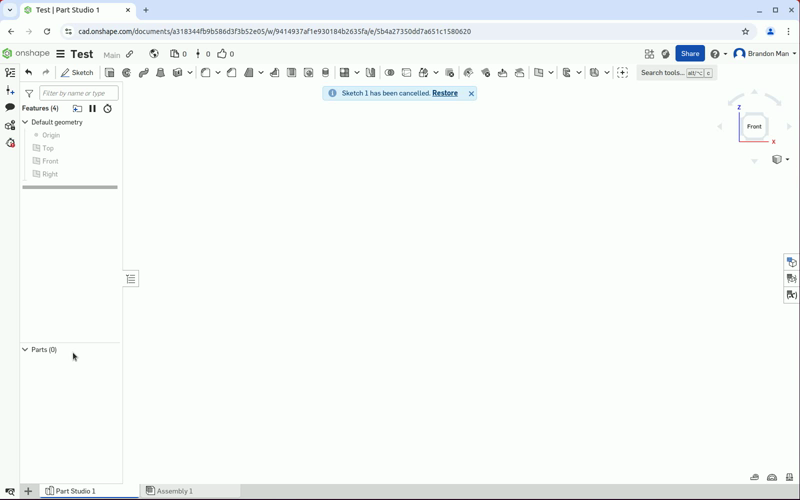
key(shift+y)
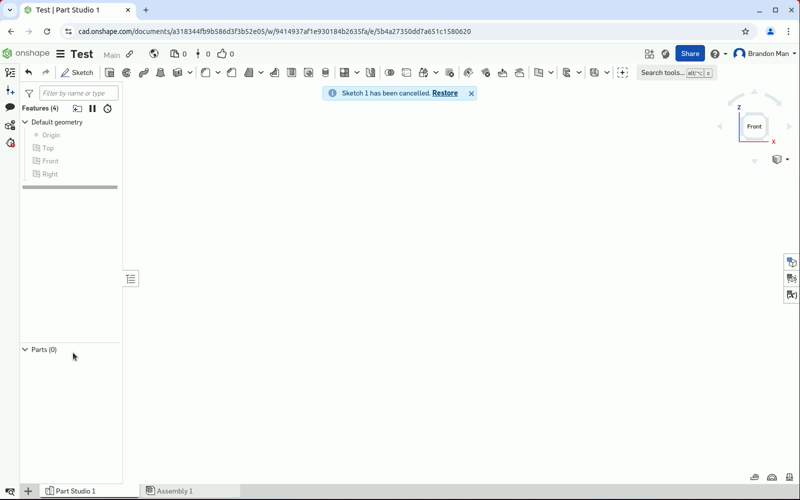
key(shift+s)
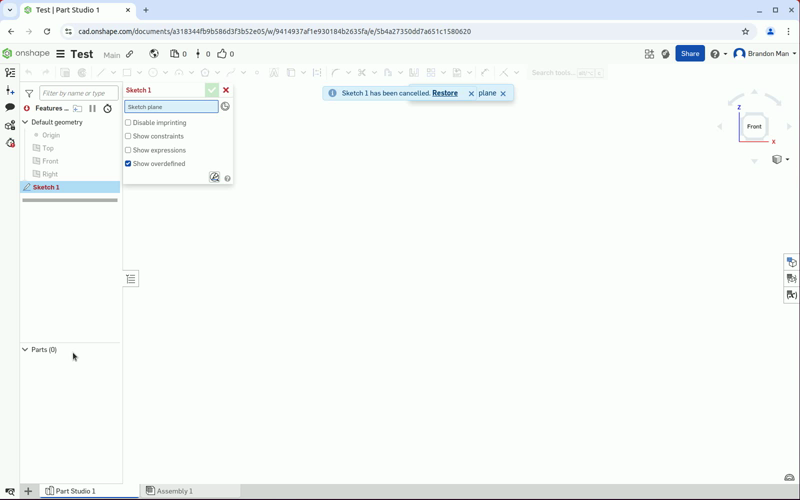
mouse_move(73, 163)
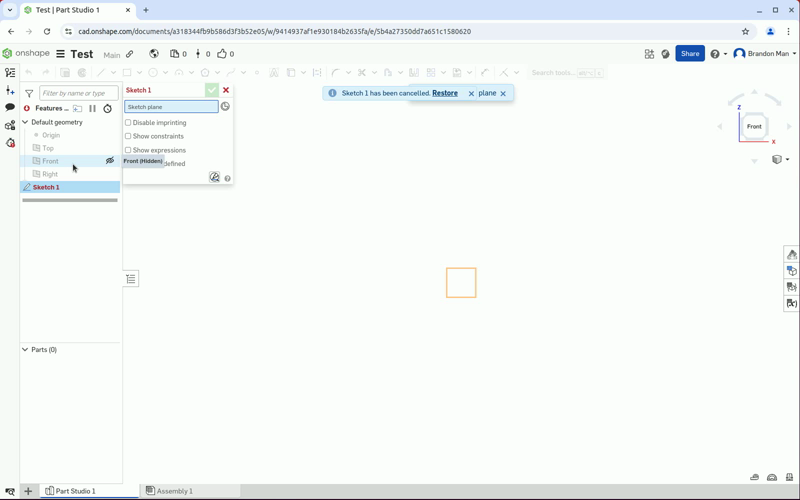
click(73, 163)
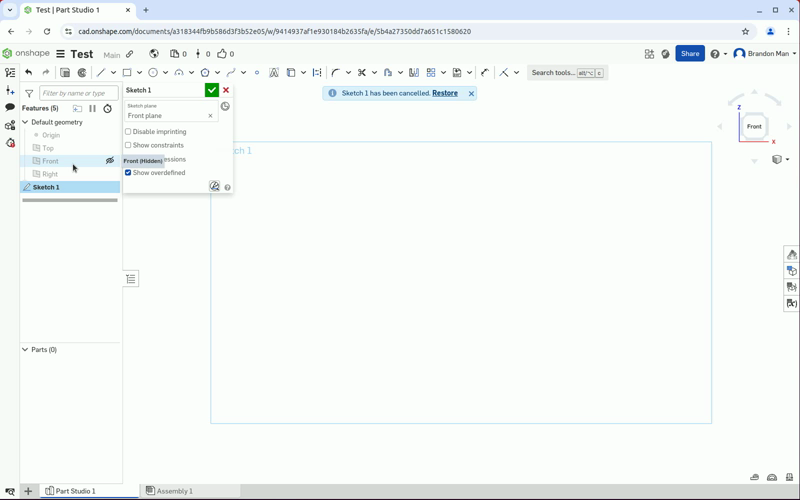
mouse_move(73, 352)
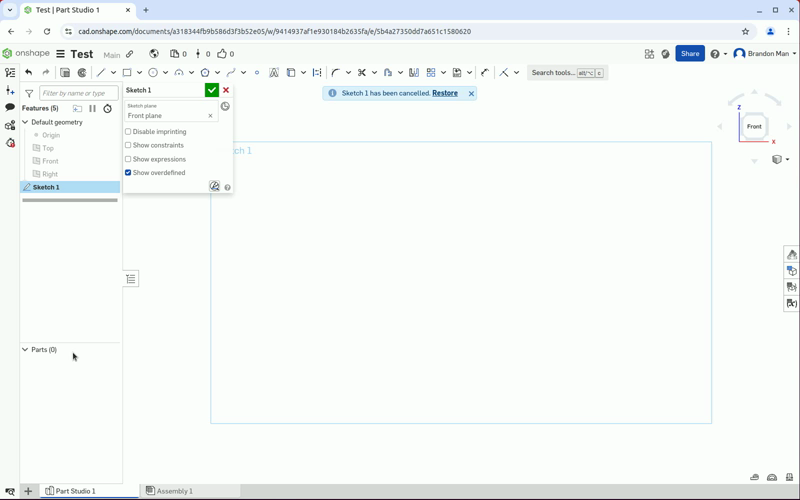
key(y)
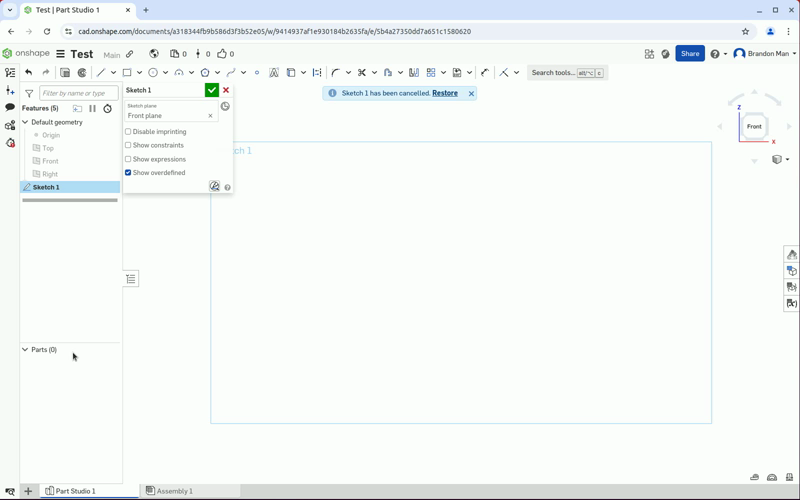
key(l)
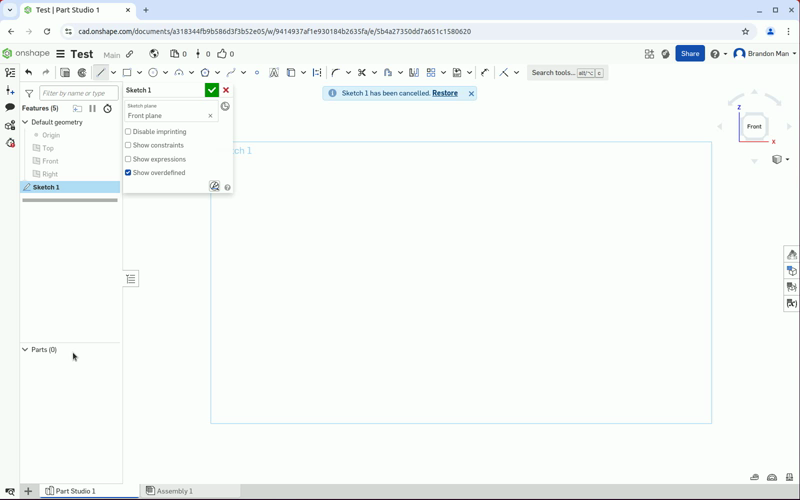
key_down(shift)
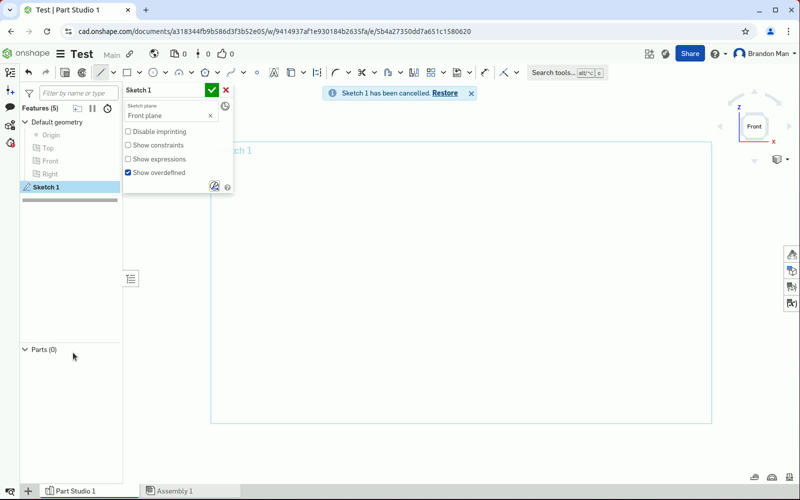
mouse_move(355, 290)
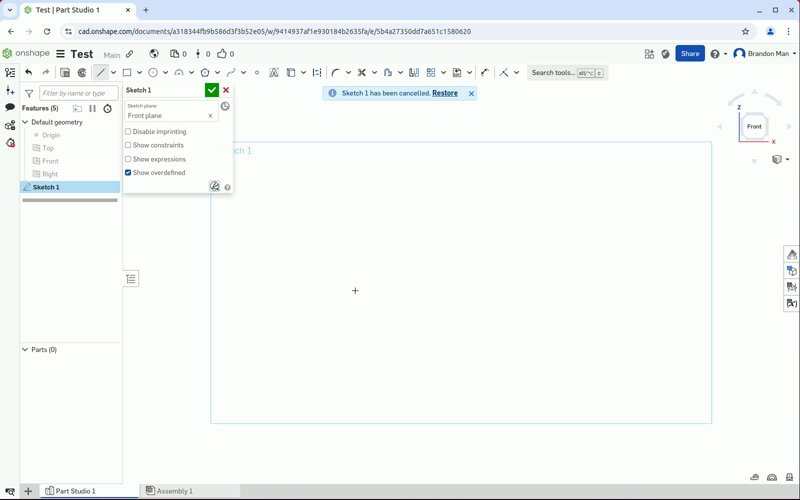
click(355, 290)
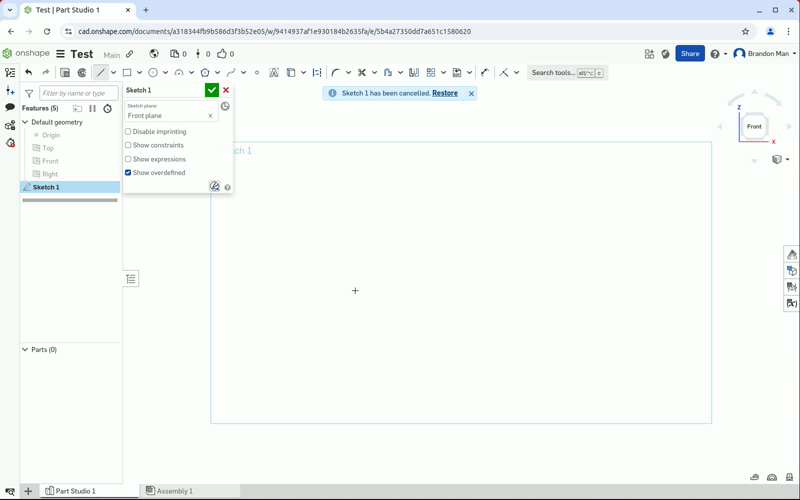
key_up(shift)
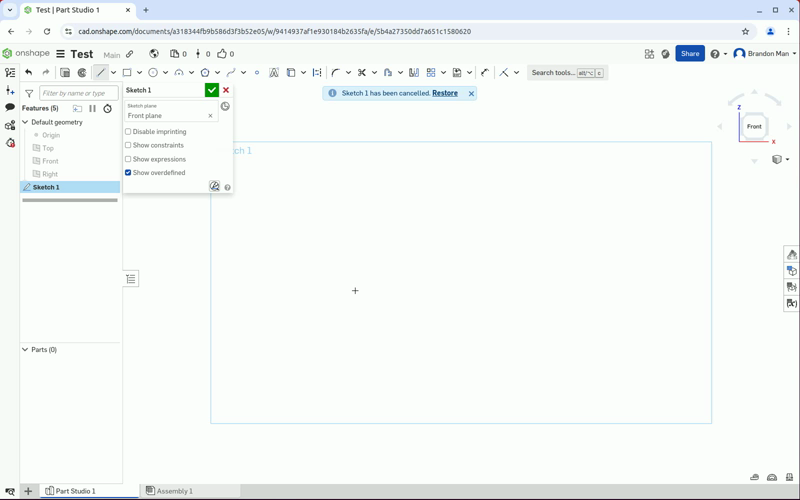
key_down(shift)
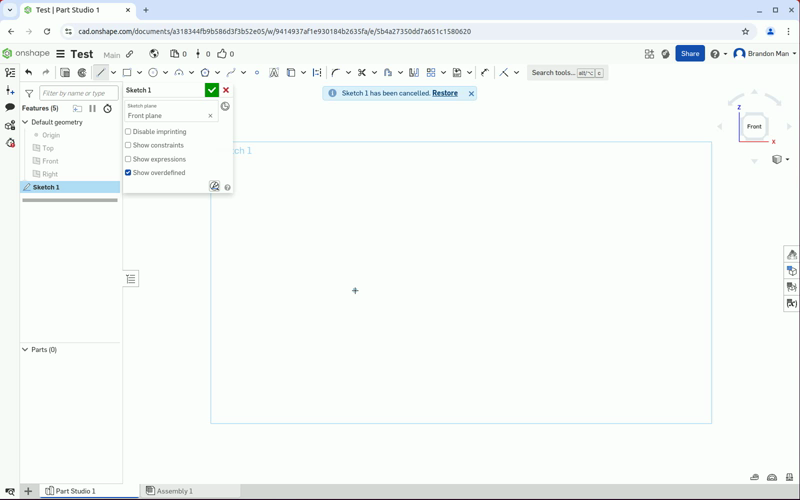
mouse_move(566, 290)
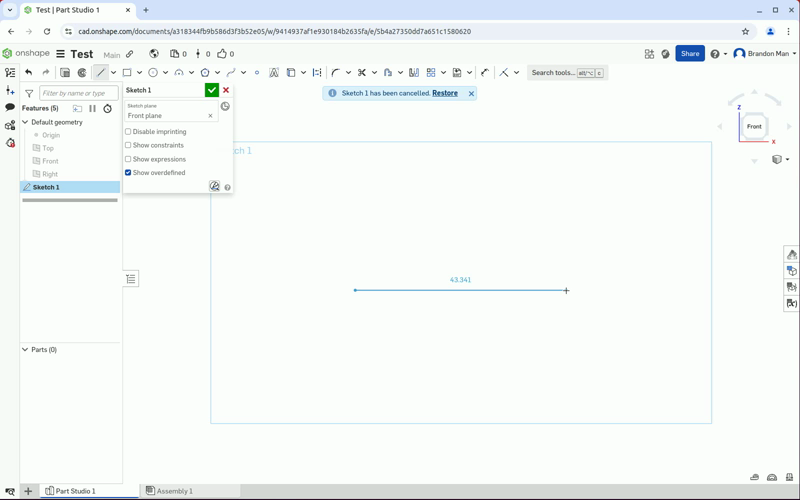
click(566, 290)
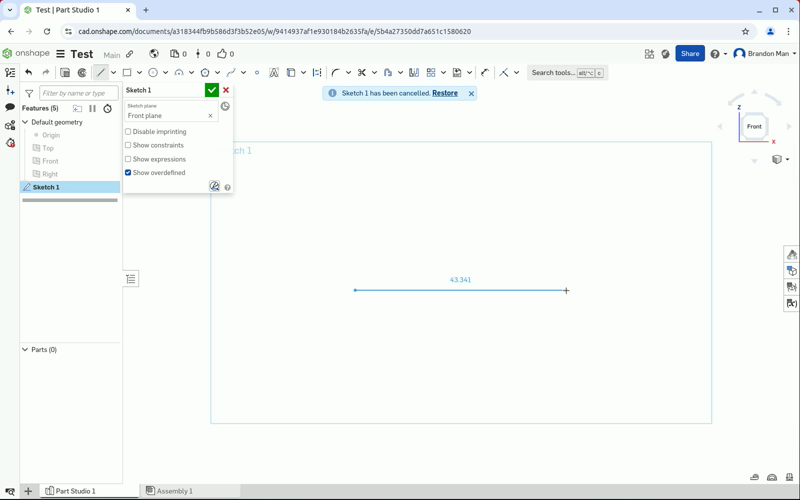
key_up(shift)
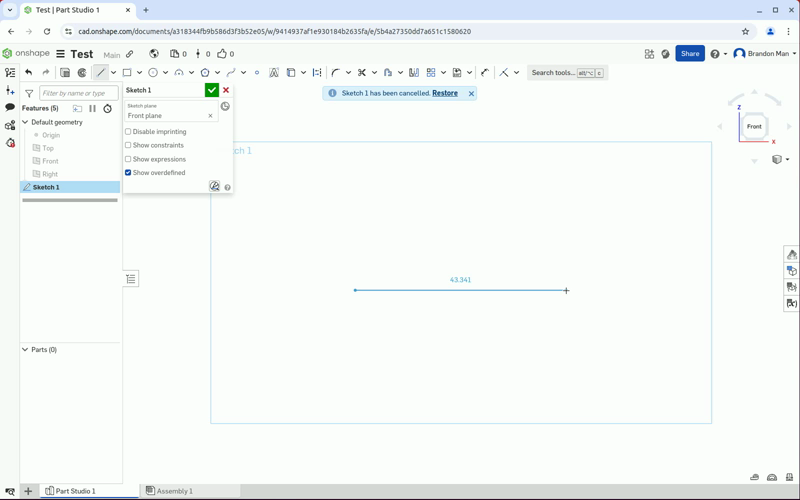
key_down(shift)
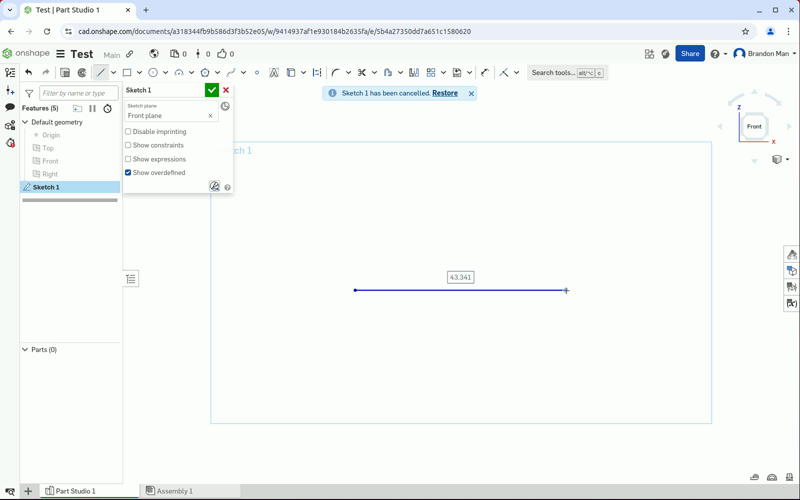
mouse_move(589, 290)
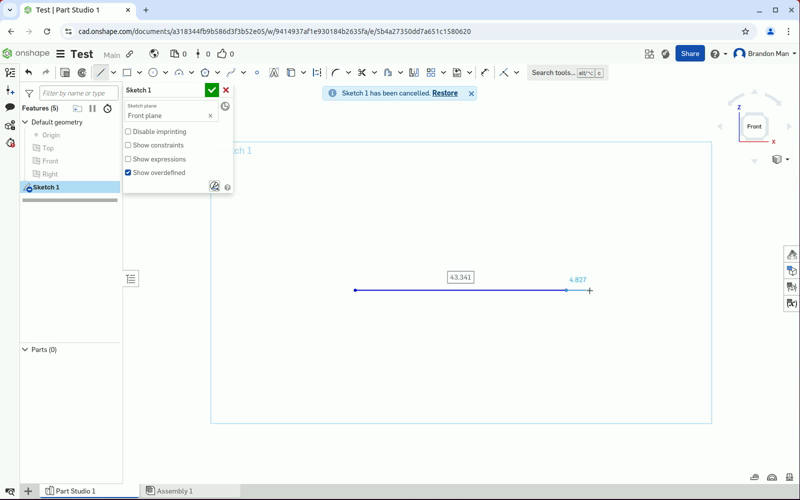
mouse_move(566, 276)
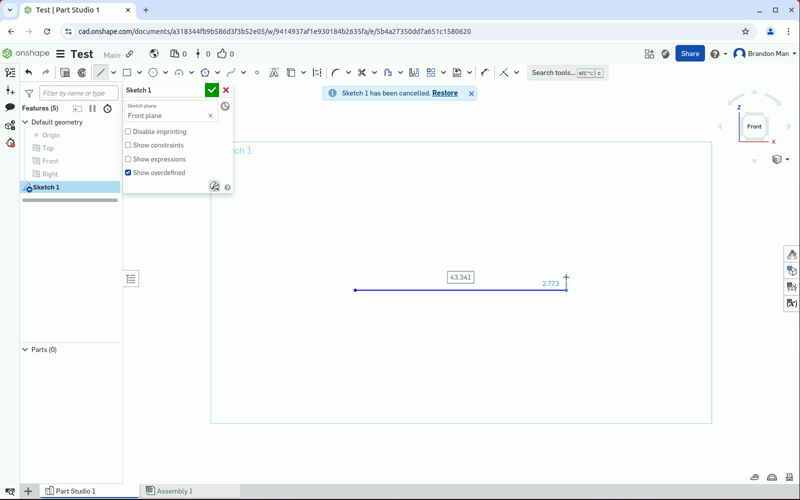
click(566, 276)
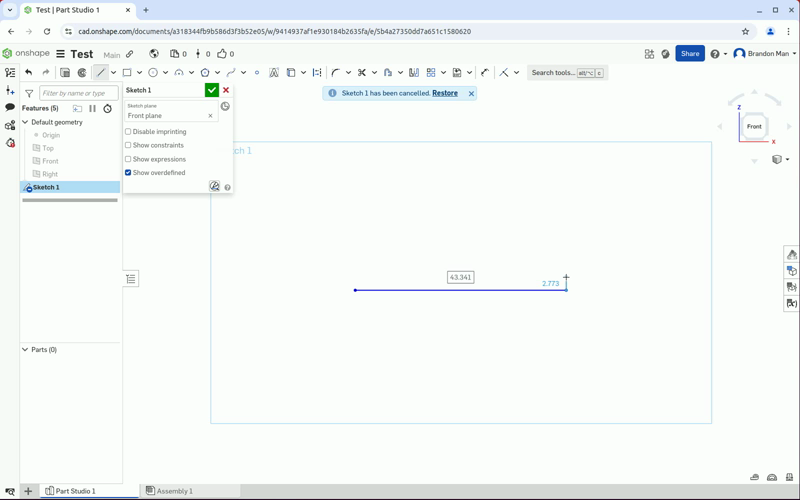
key_up(shift)
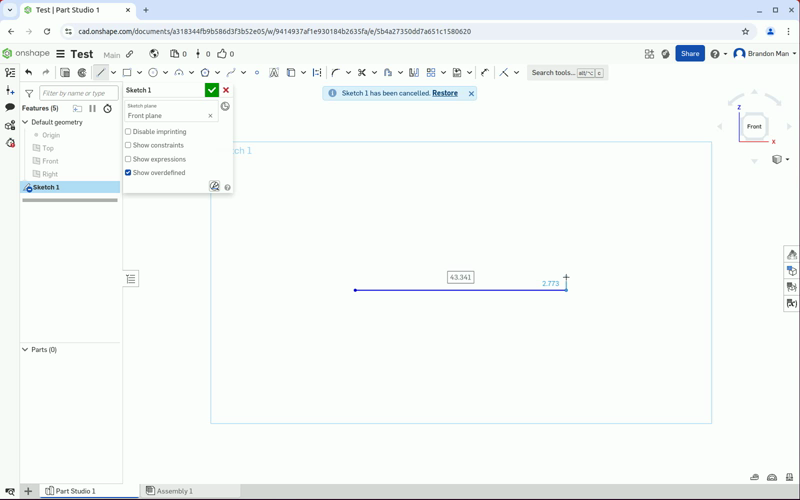
key_down(shift)
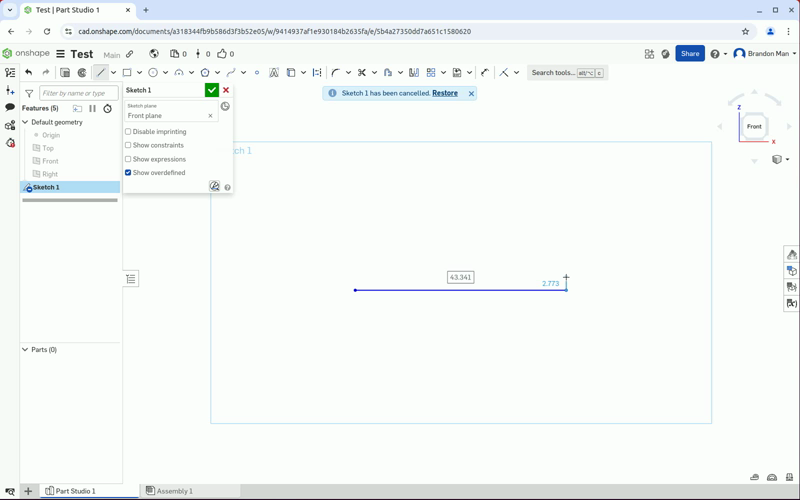
mouse_move(355, 276)
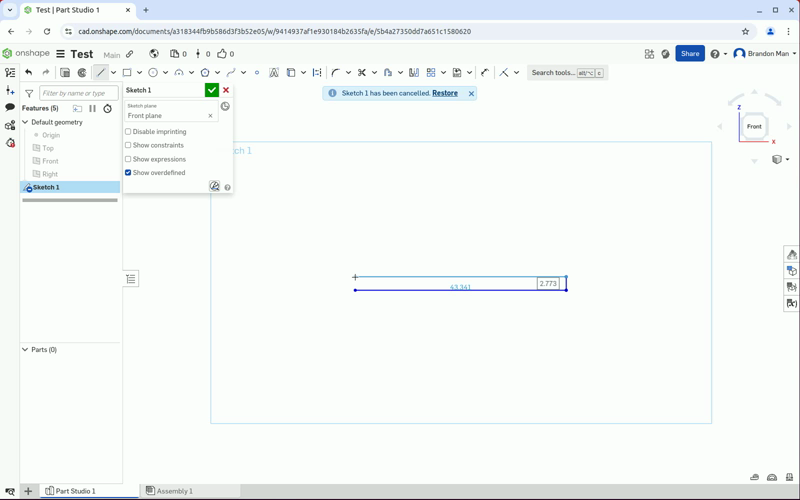
click(355, 276)
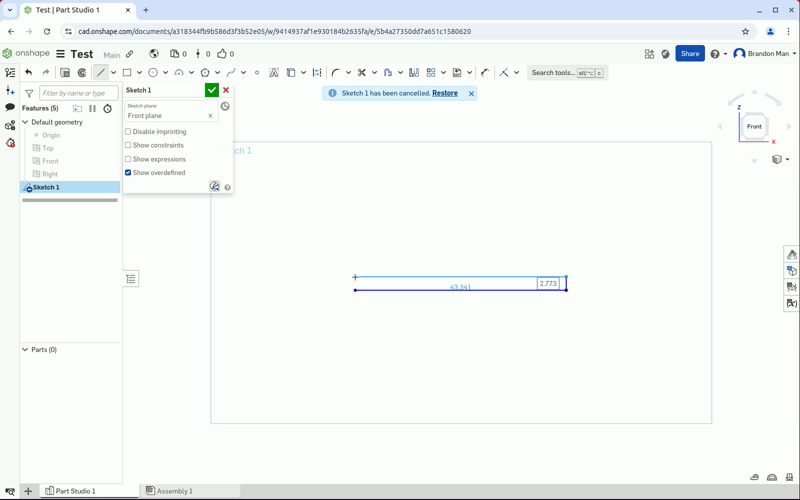
key_up(shift)
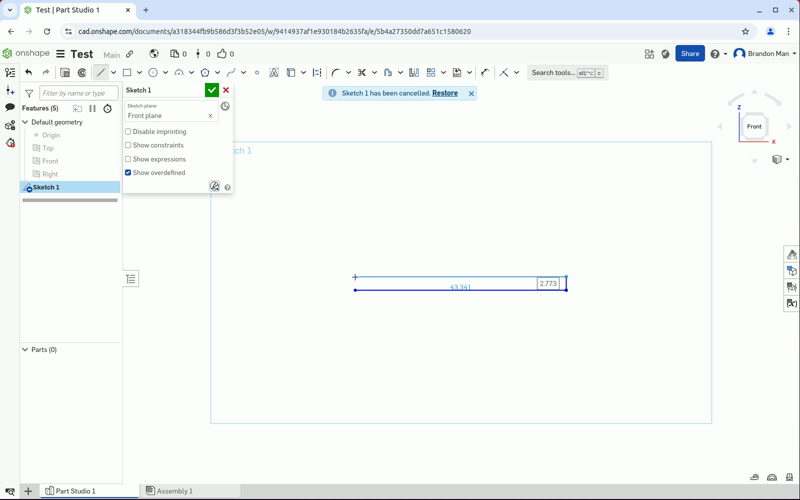
mouse_move(385, 276)
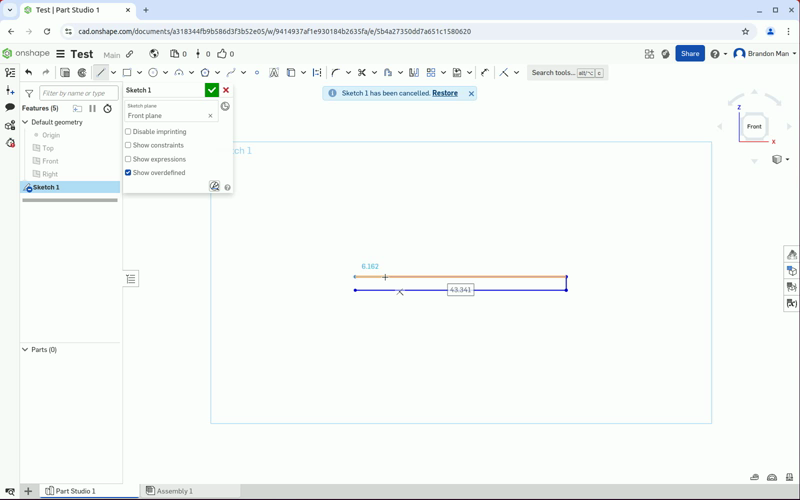
key_down(shift)
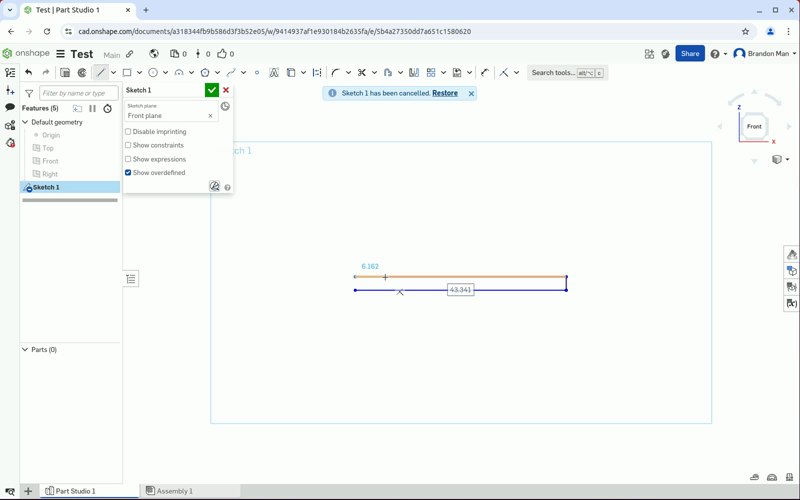
mouse_move(355, 290)
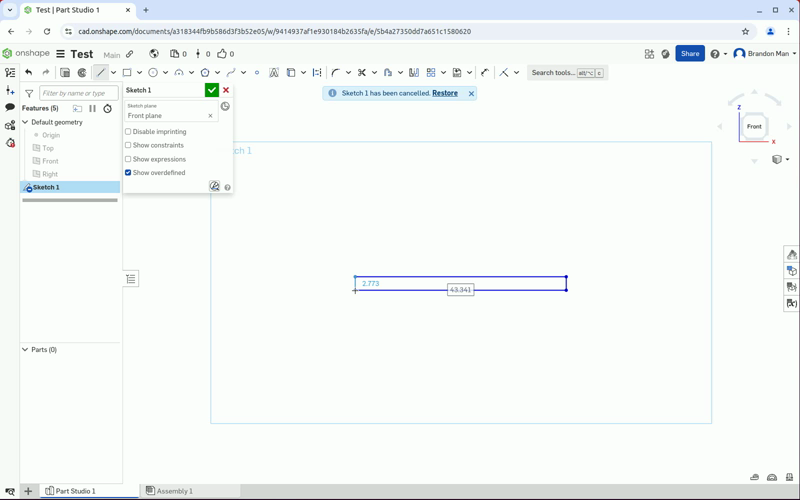
key_up(shift)
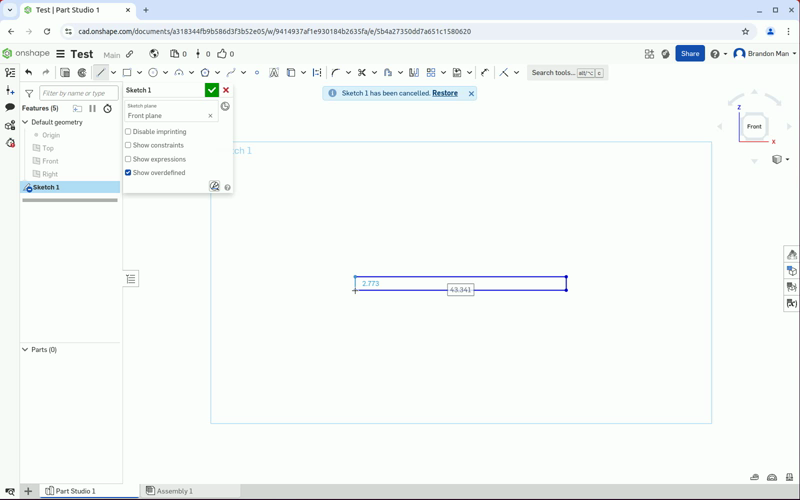
click(355, 290)
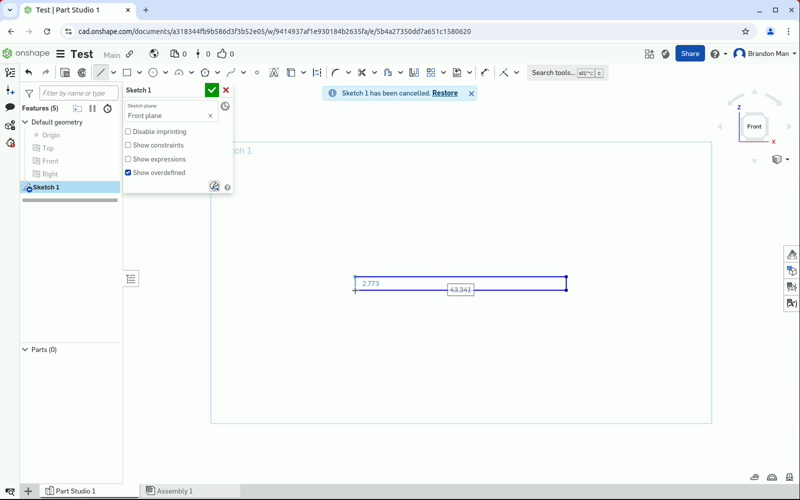
key(esc)
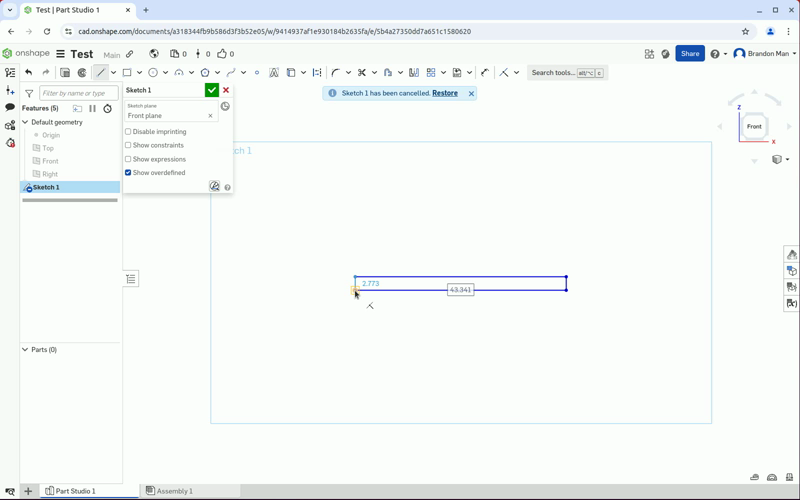
mouse_move(484, 287)
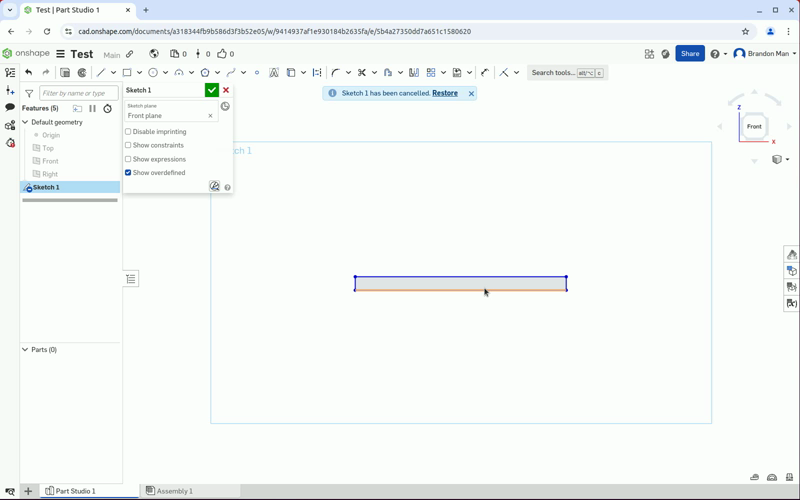
click(484, 287)
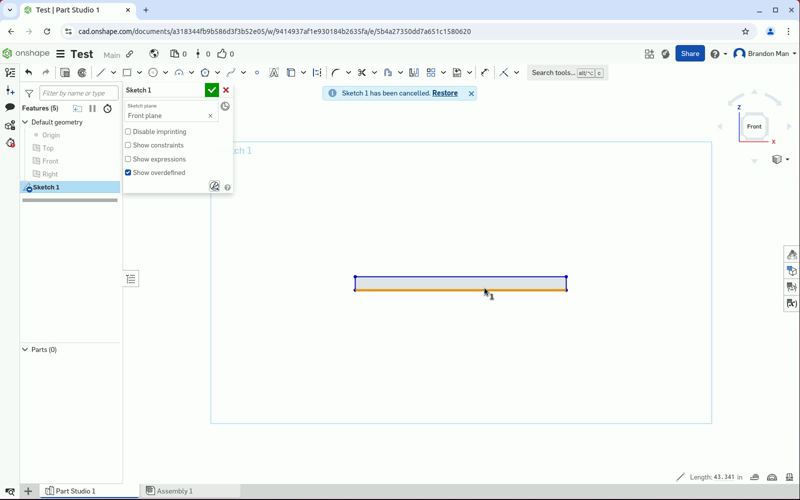
mouse_move(73, 352)
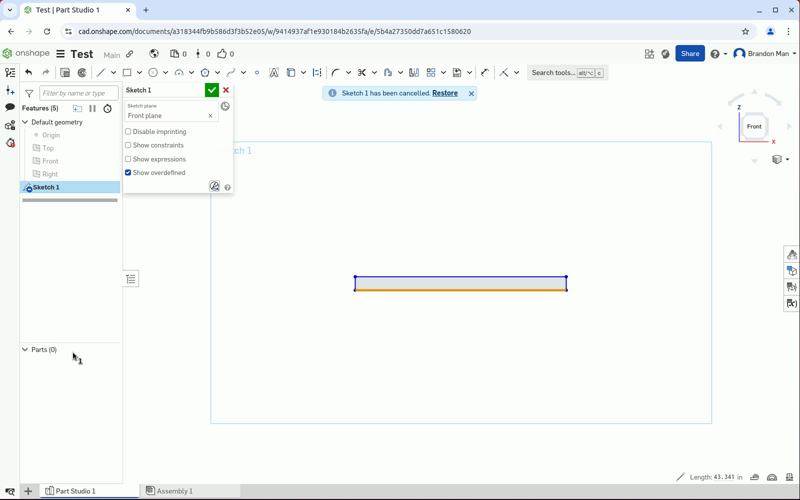
key(shift+y)
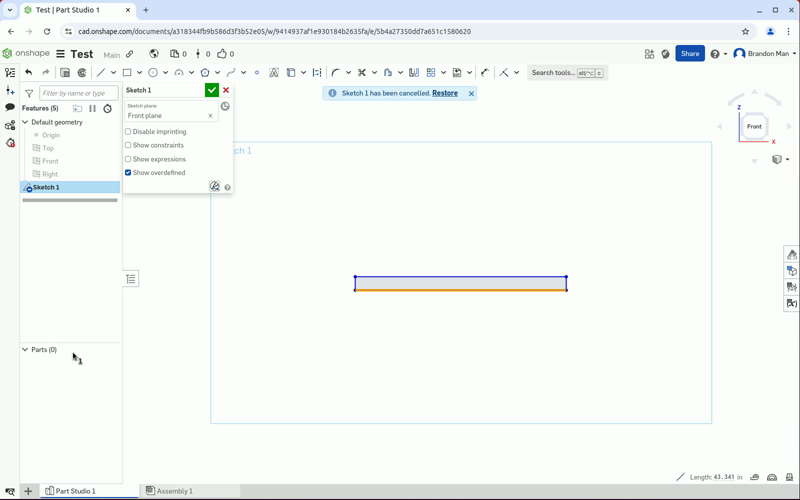
key(shift+e)
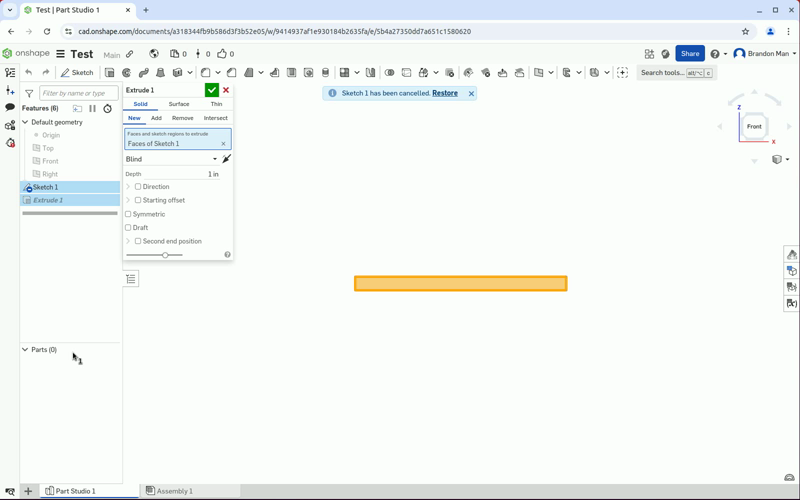
mouse_move(143, 106)
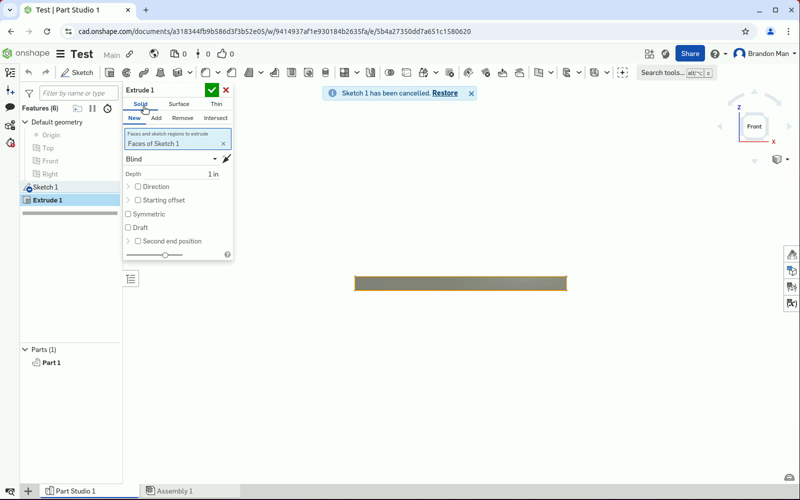
click(143, 106)
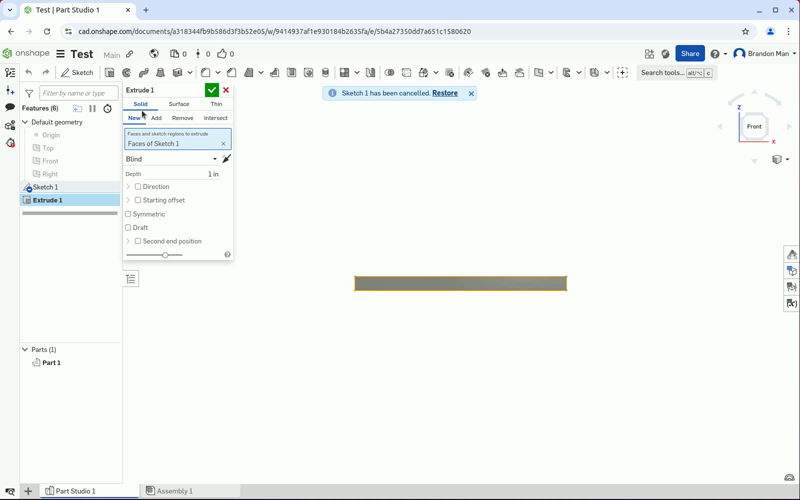
mouse_move(137, 120)
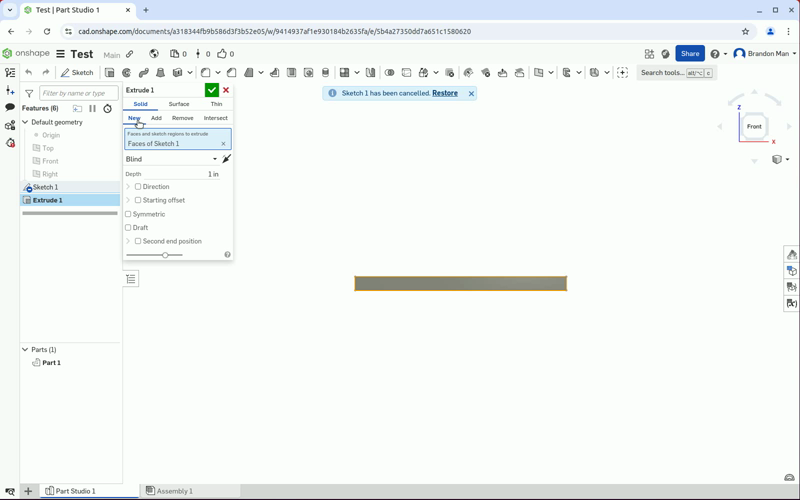
click(137, 120)
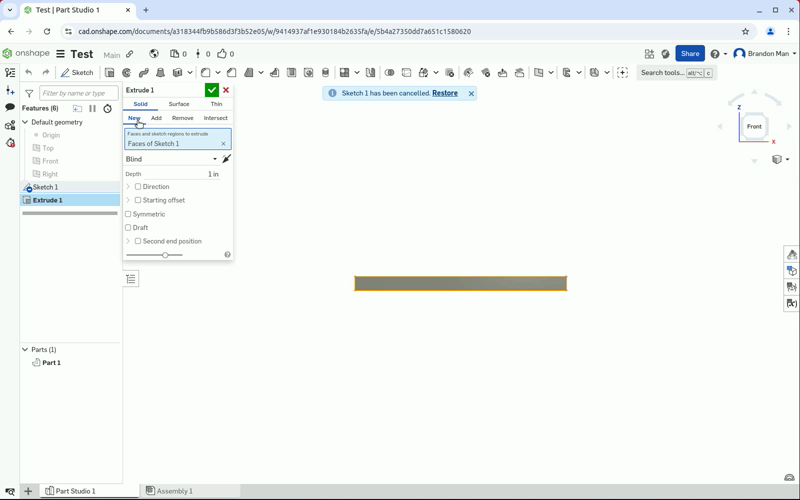
key(tab, 4)
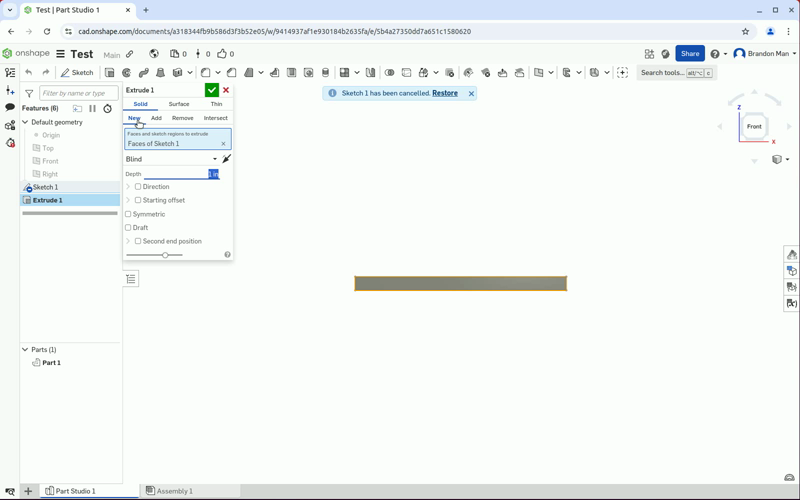
text(10.832)
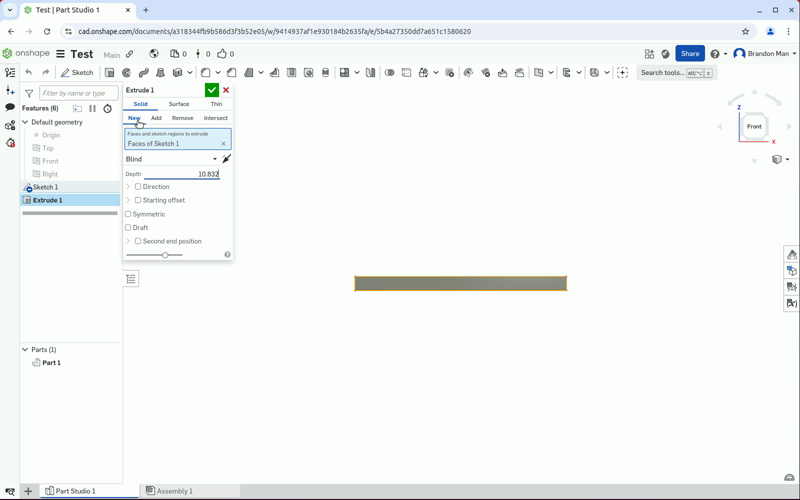
key(tab, 3)
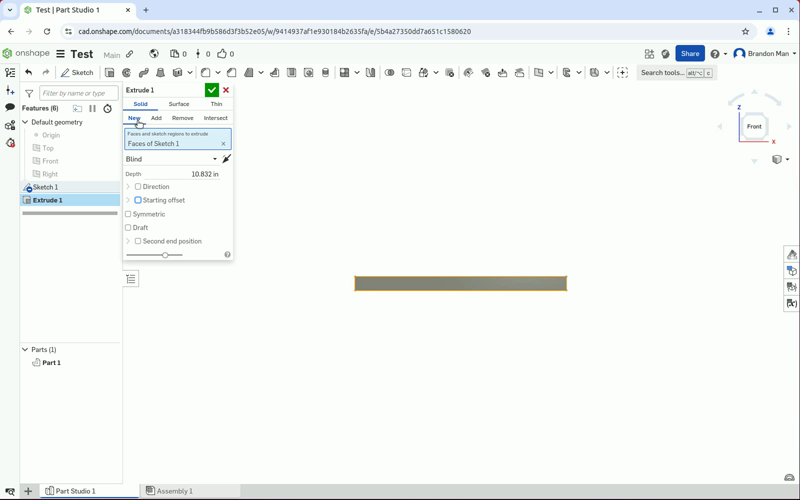
key(tab, 2)
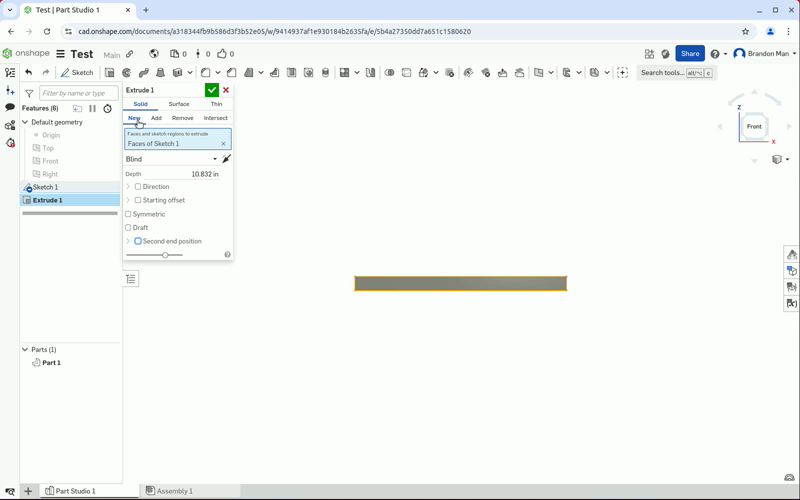
key(space)
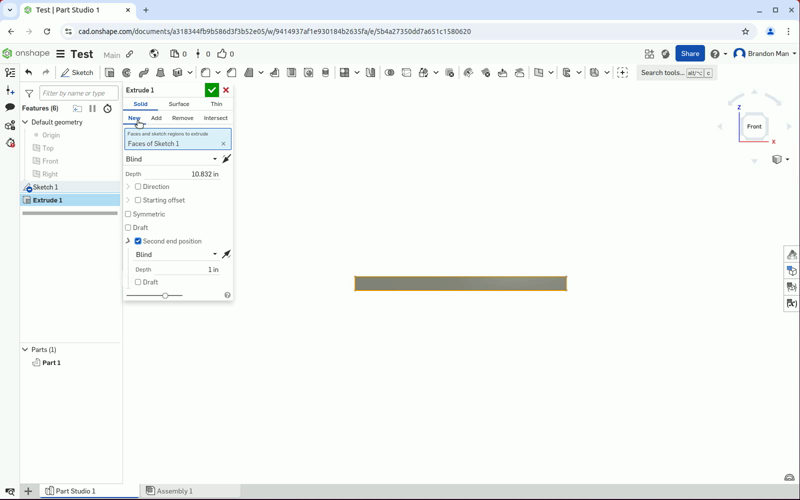
key(tab, 3)
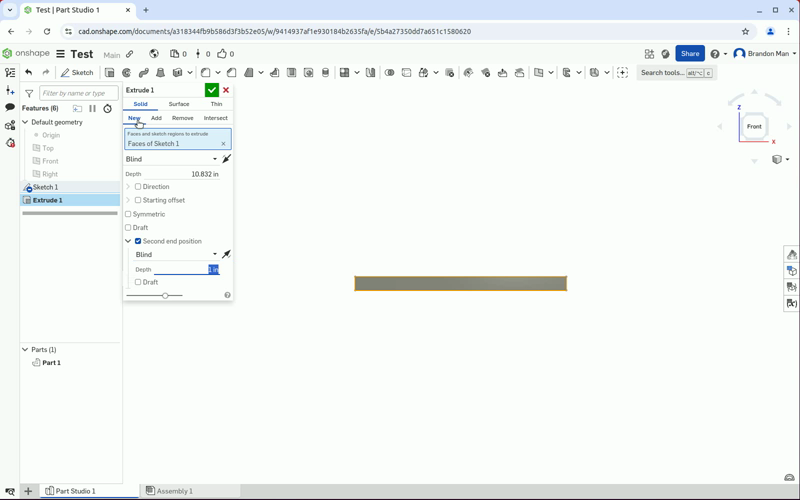
text(10.832)
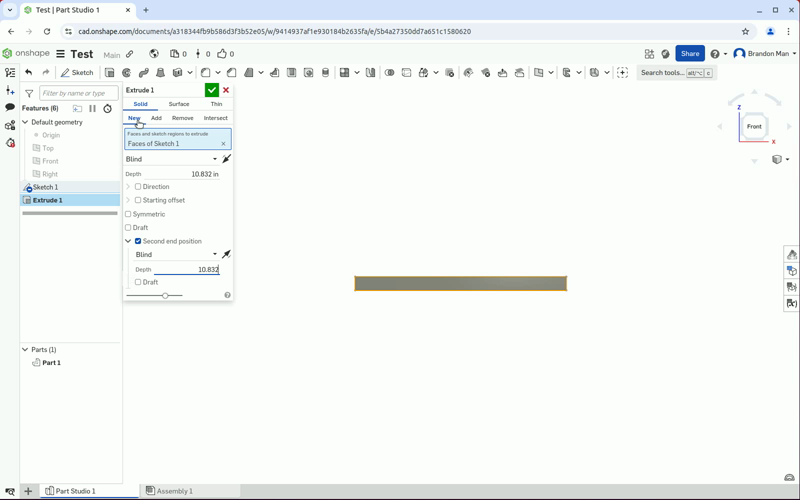
key(enter)
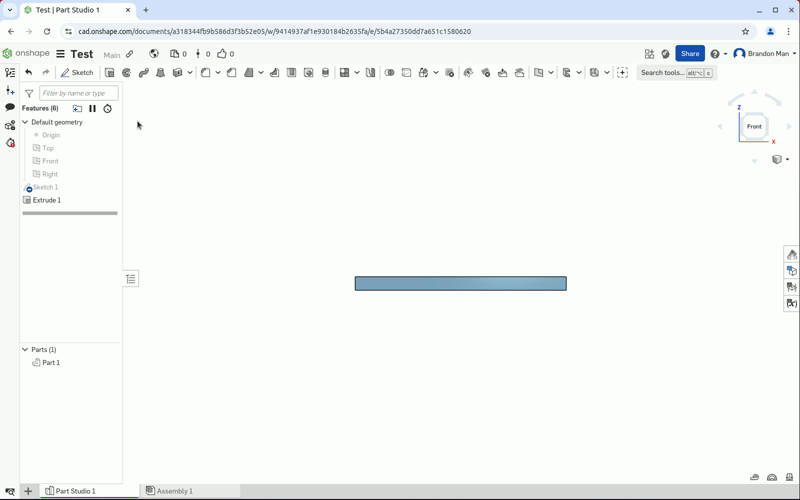
key(shift+h)
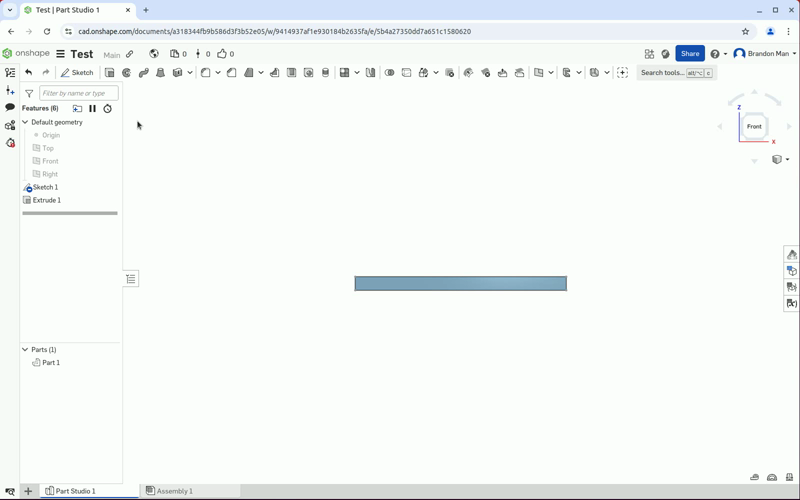
key(shift+h)
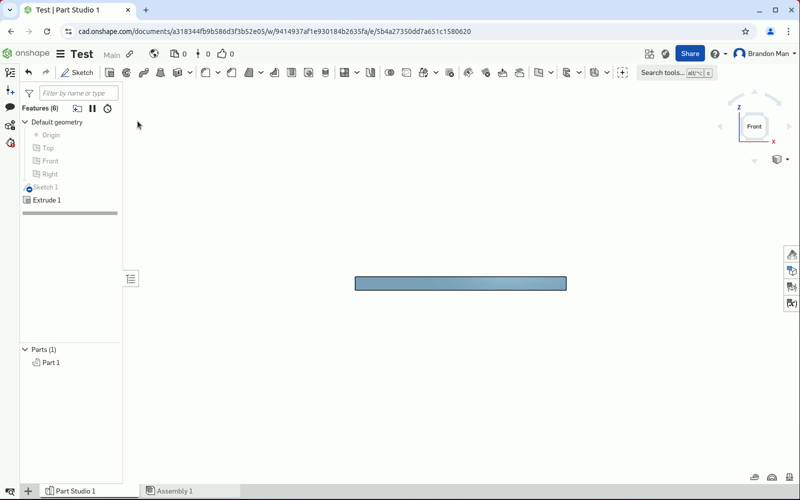
mouse_move(73, 189)
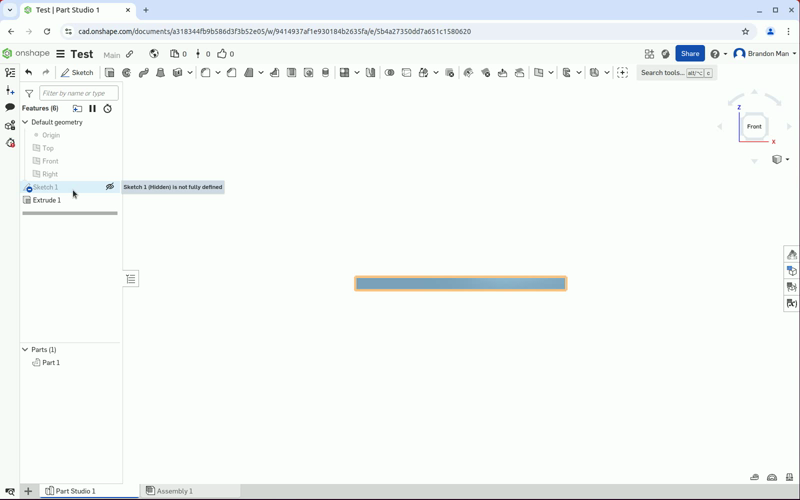
click(73, 189)
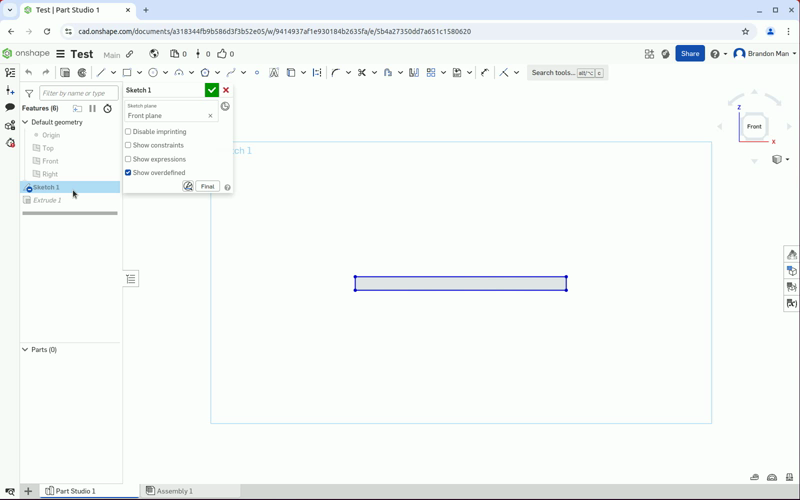
mouse_move(229, 92)
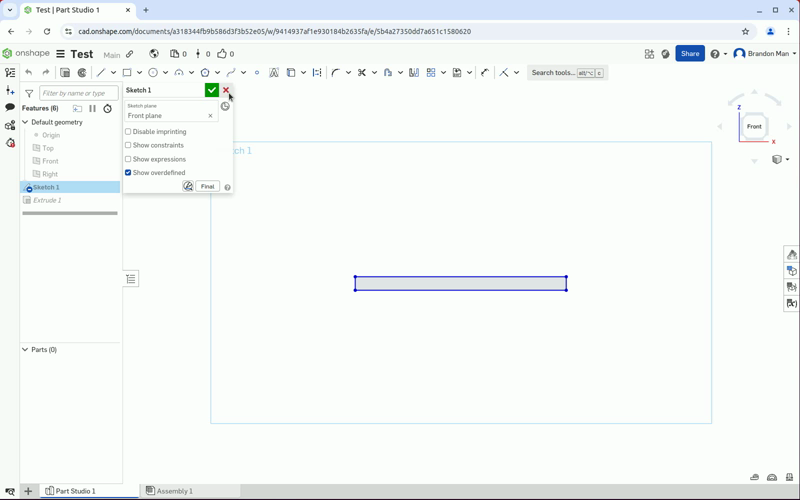
click(229, 92)
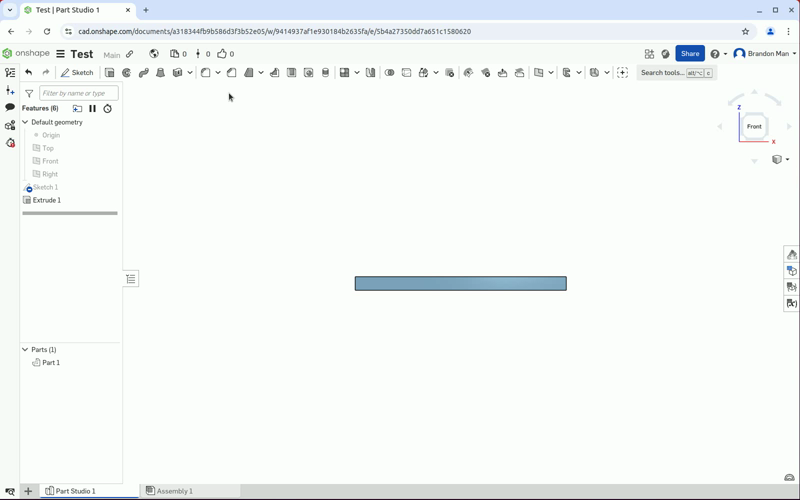
mouse_move(73, 352)
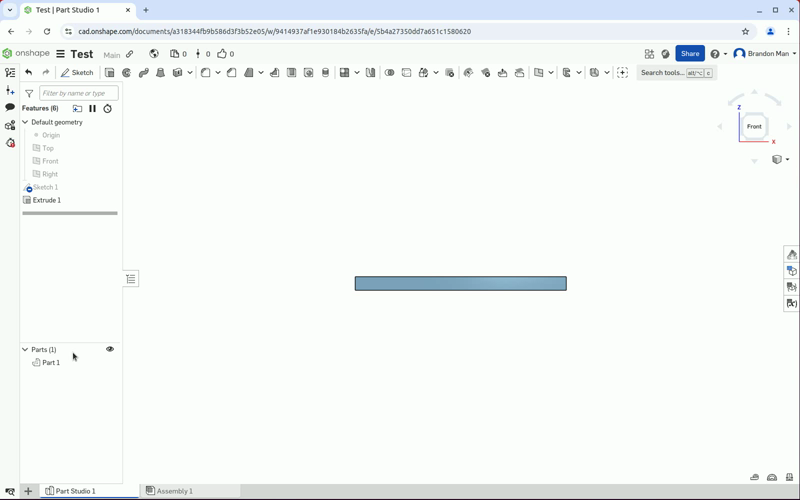
key(y)
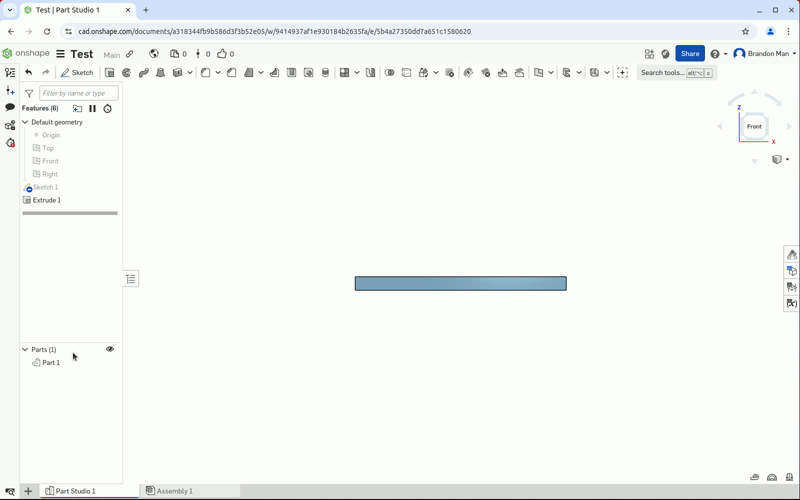
key(shift+p)
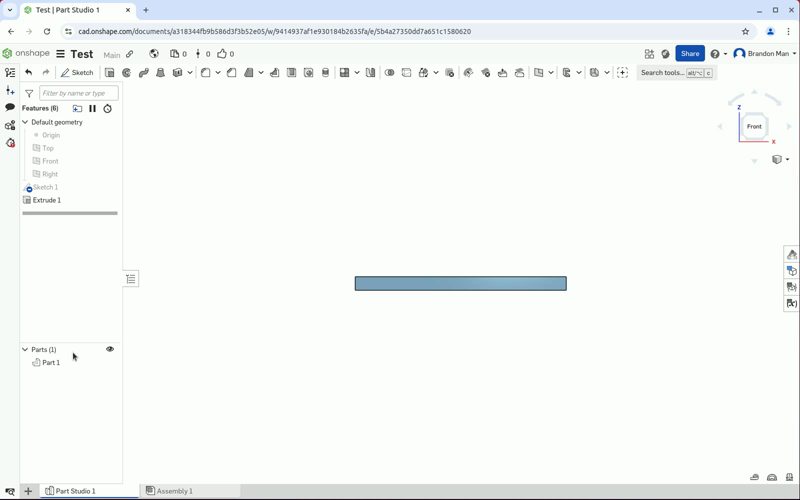
key(space)
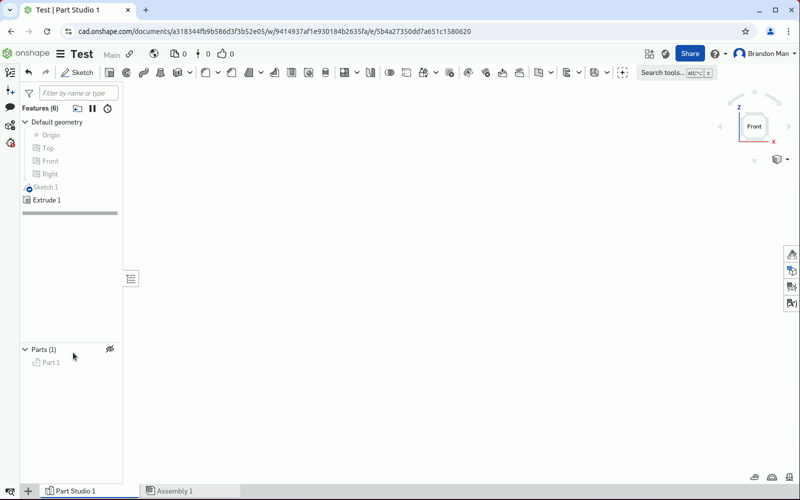
key_down(shift)
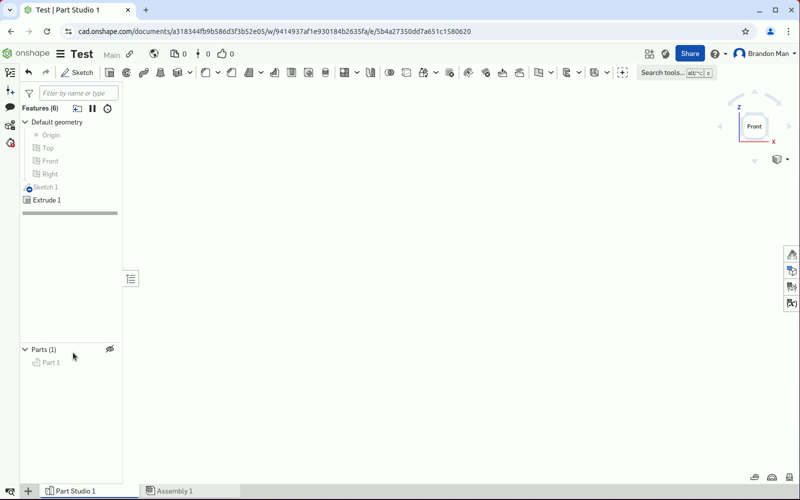
key(down)
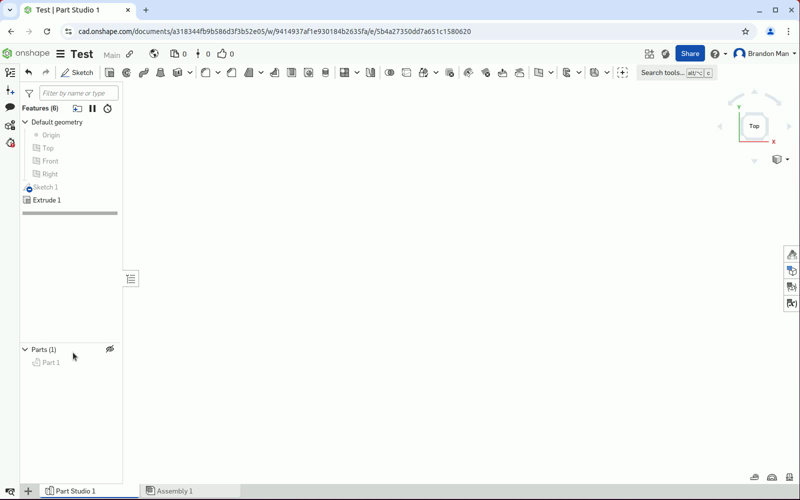
key_up(shift)
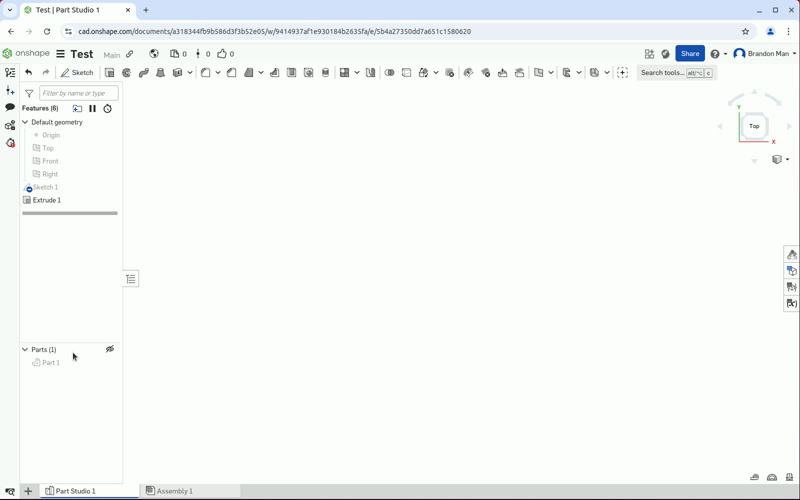
mouse_move(73, 352)
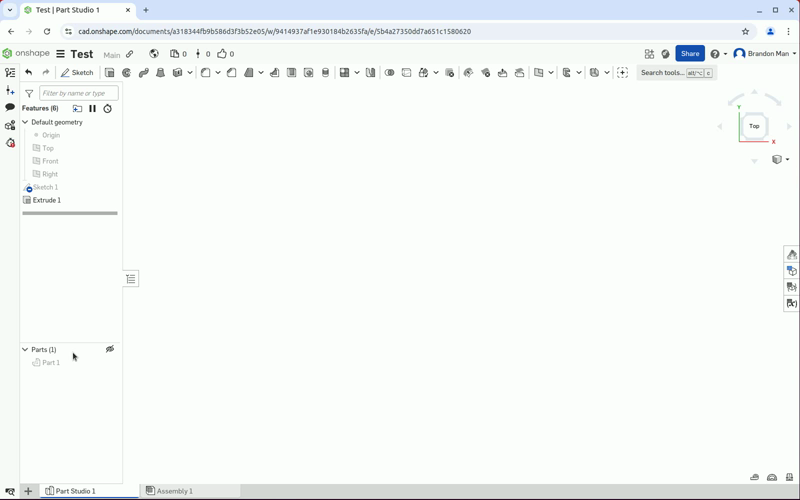
key(shift+y)
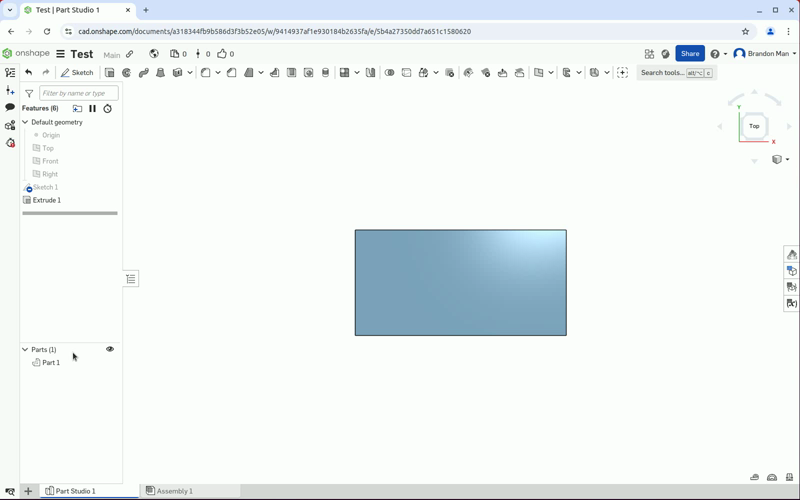
mouse_move(541, 75)
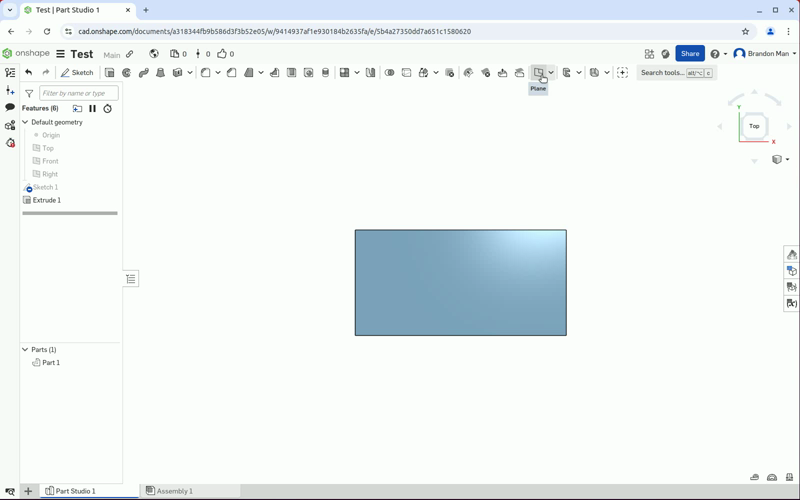
click(541, 75)
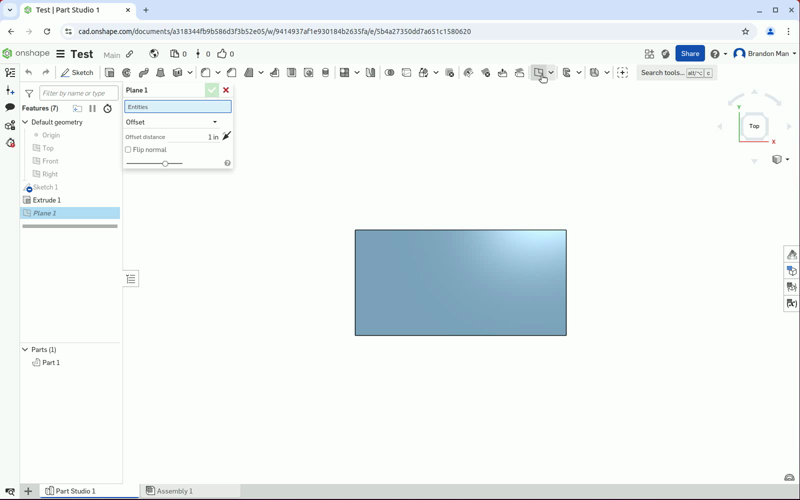
mouse_move(73, 150)
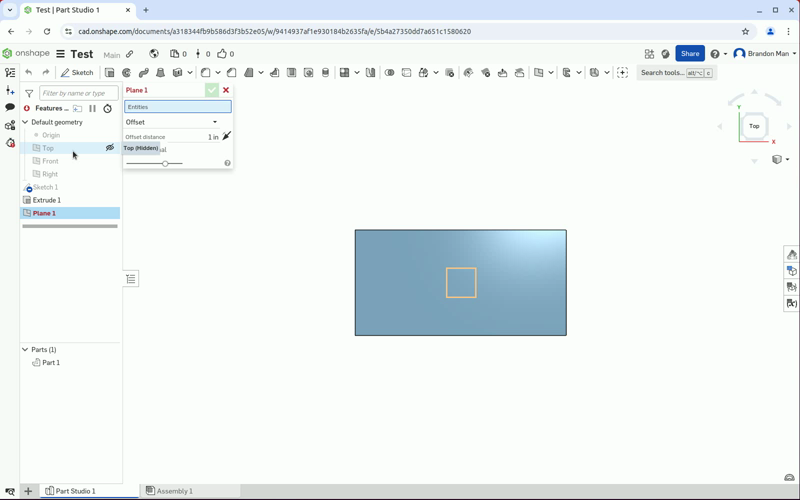
click(73, 150)
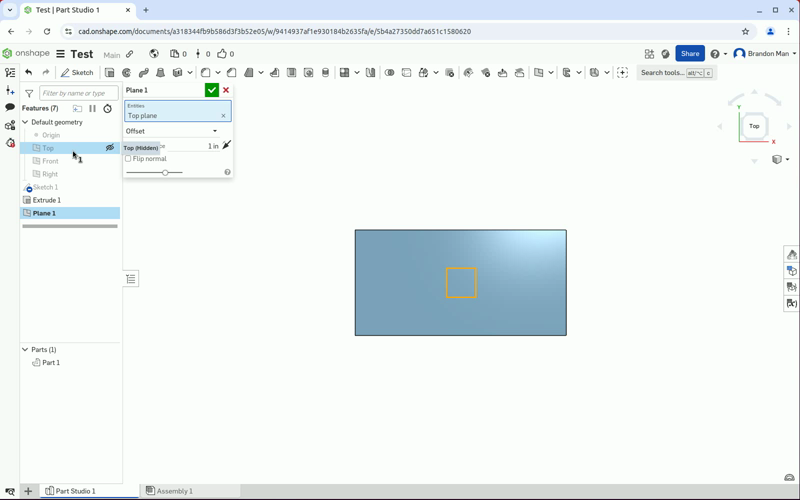
key(tab, 2)
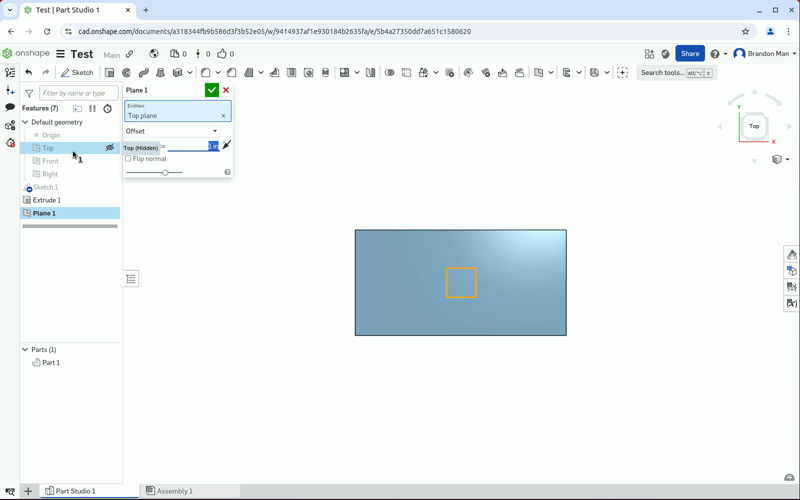
text(1.448)
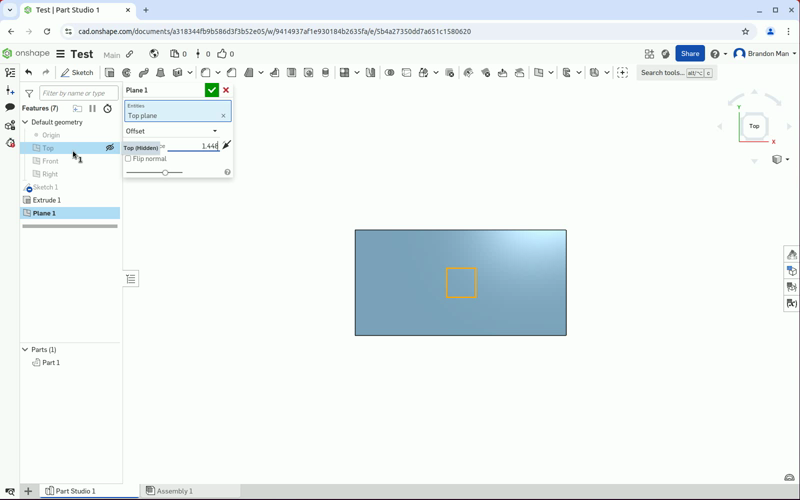
key(enter, 2)
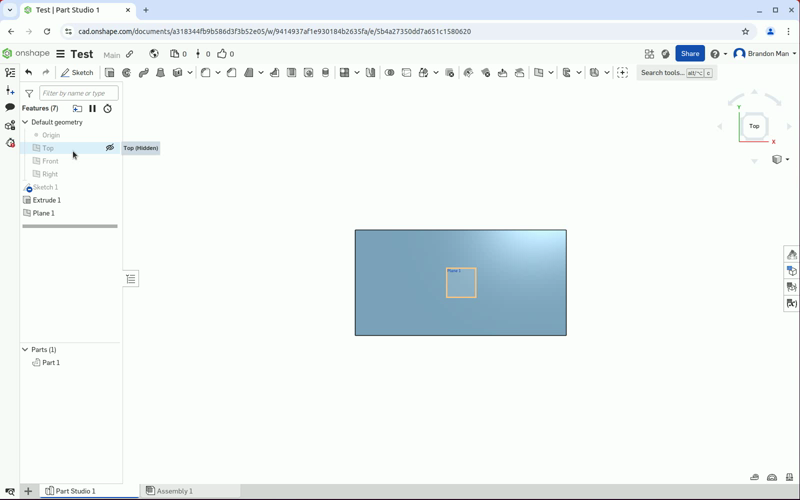
key(shift+s)
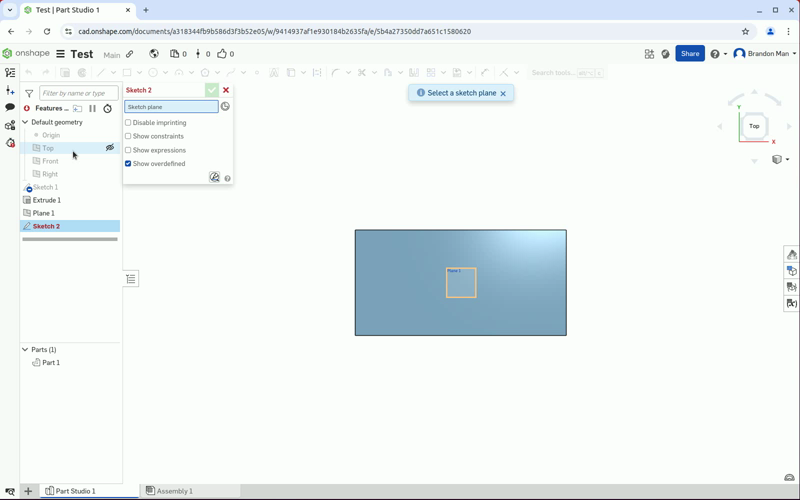
mouse_move(73, 215)
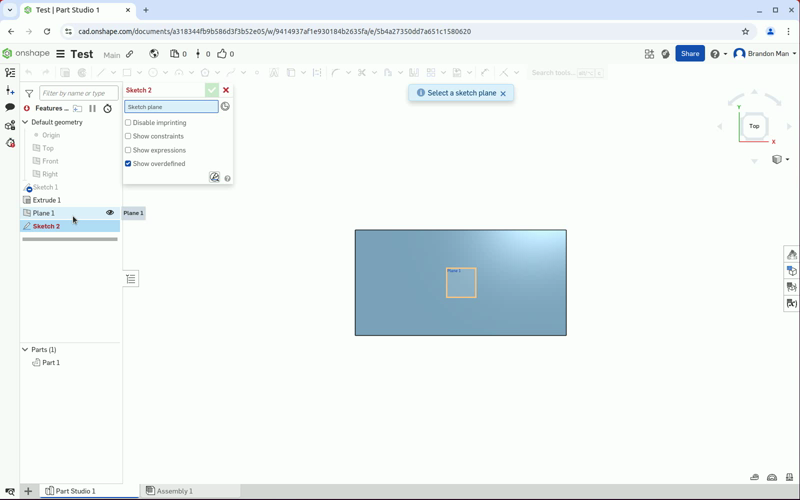
click(73, 215)
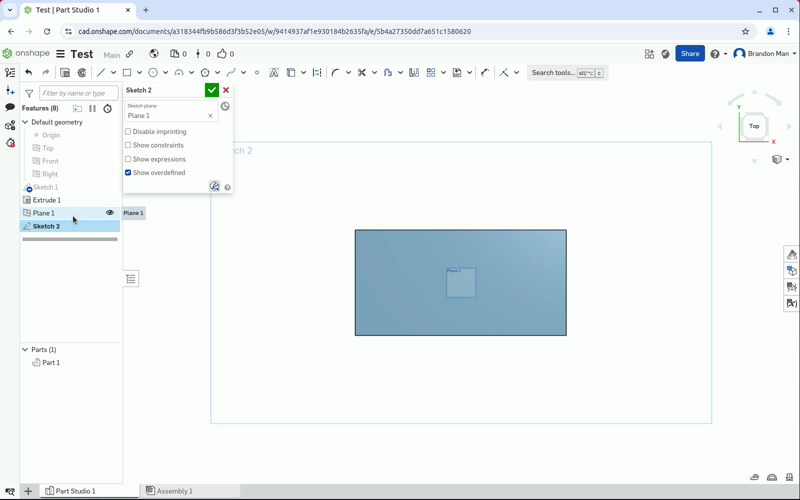
mouse_move(73, 352)
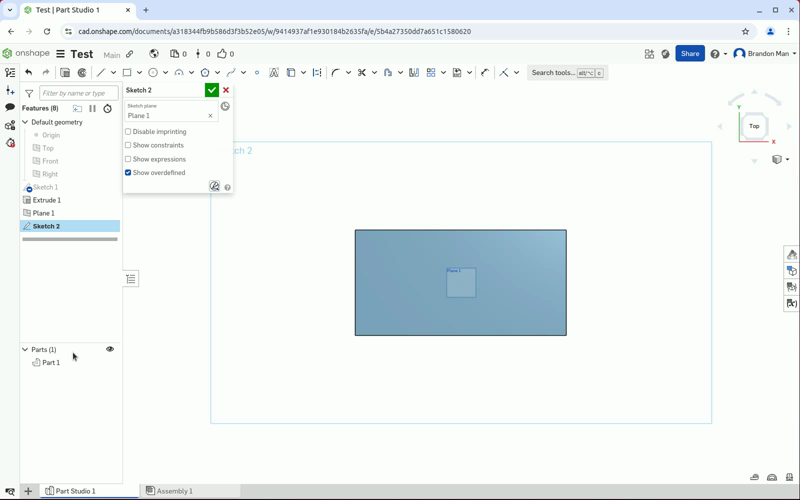
key(y)
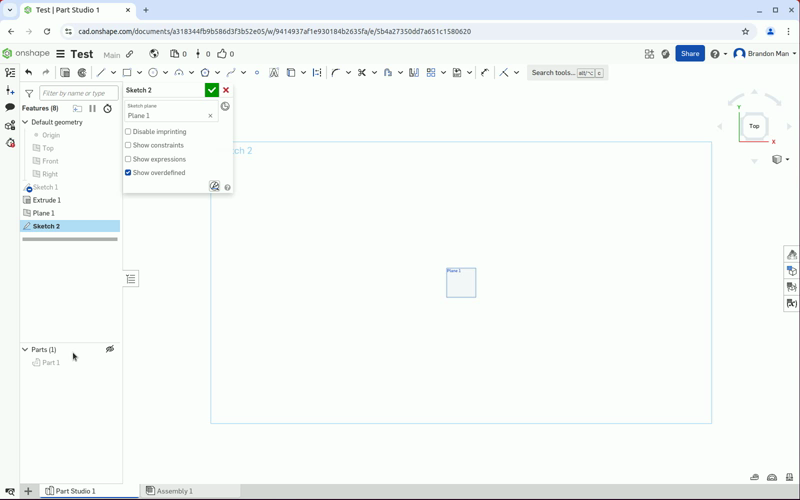
key(c)
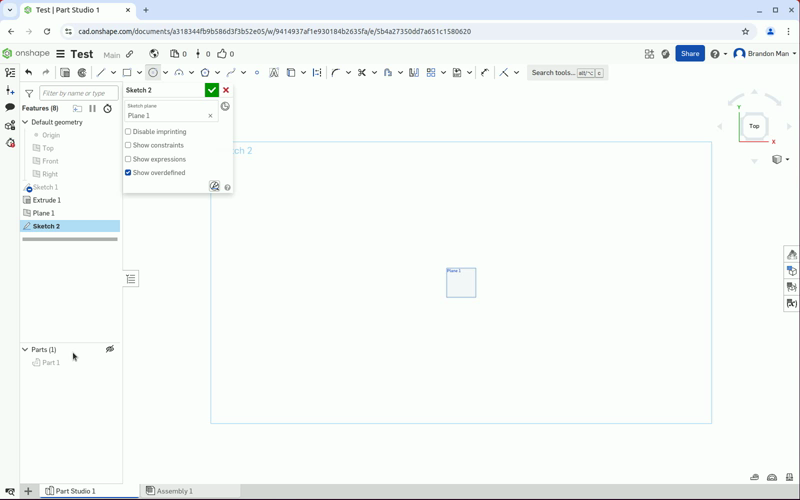
key_down(shift)
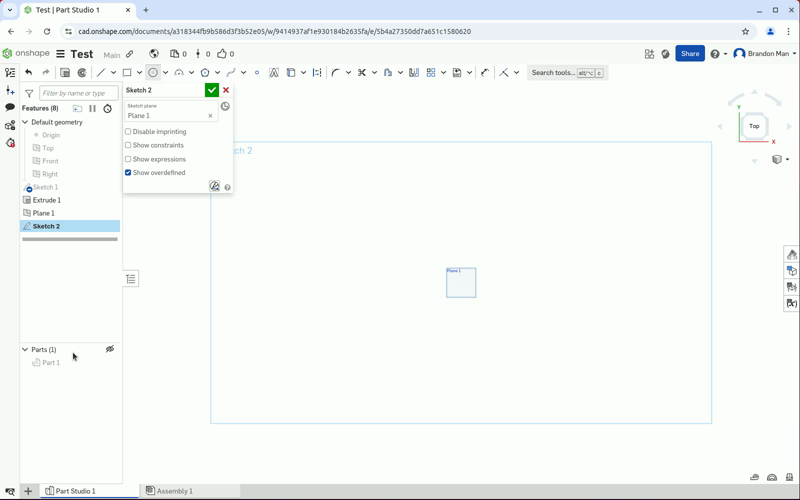
mouse_move(461, 282)
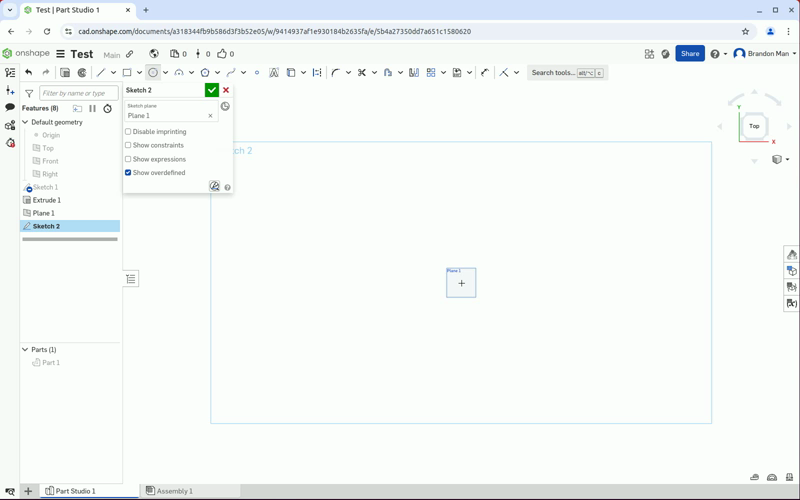
click(461, 282)
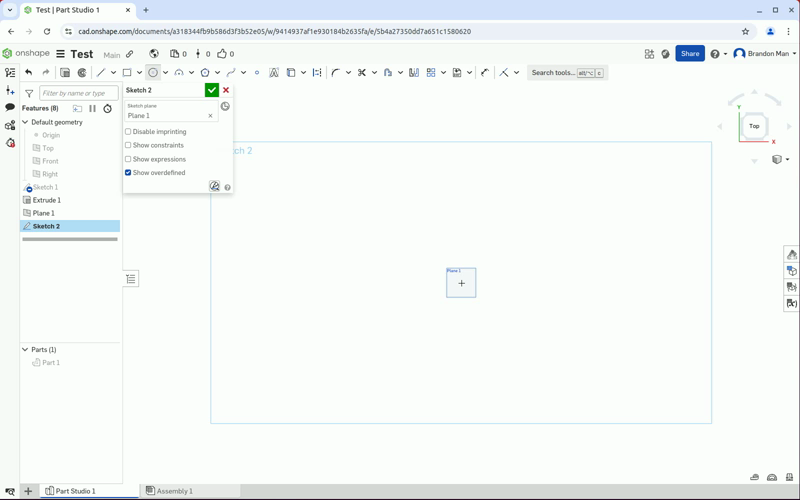
key_up(shift)
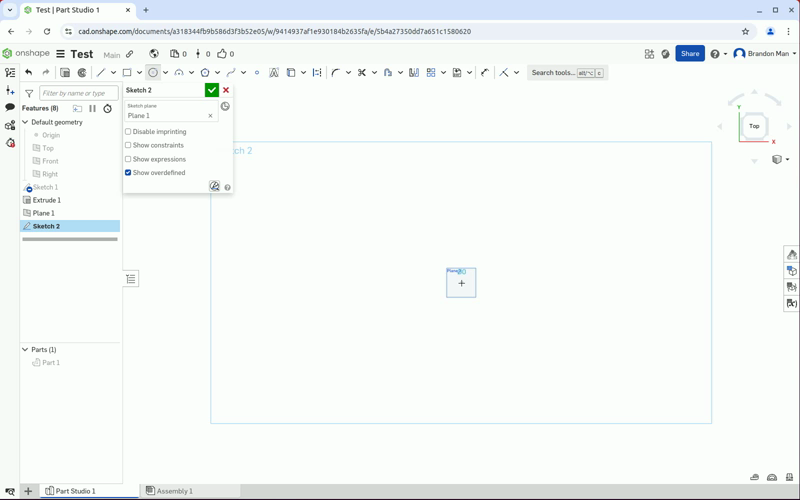
mouse_move(476, 282)
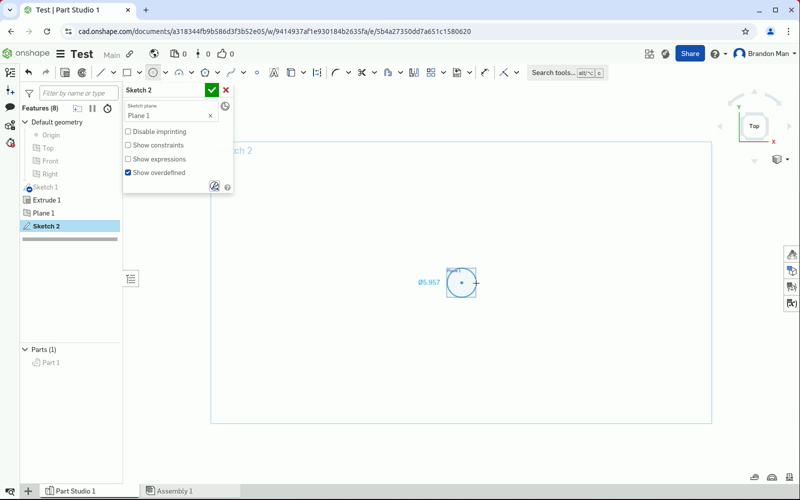
click(476, 282)
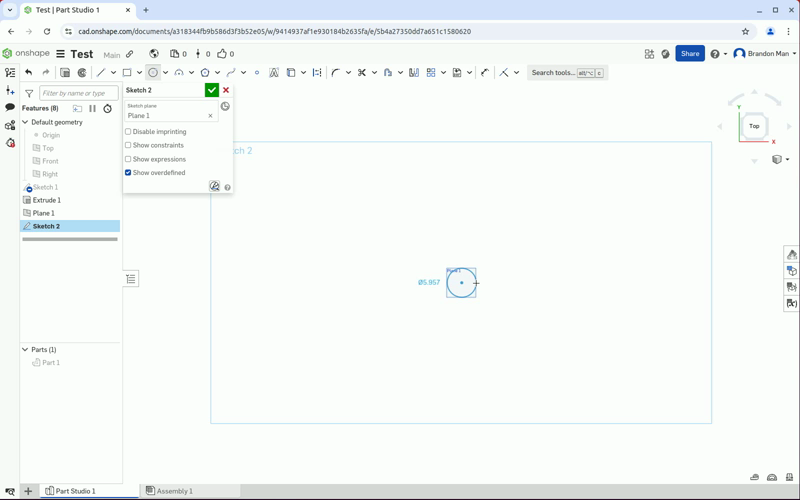
key(esc)
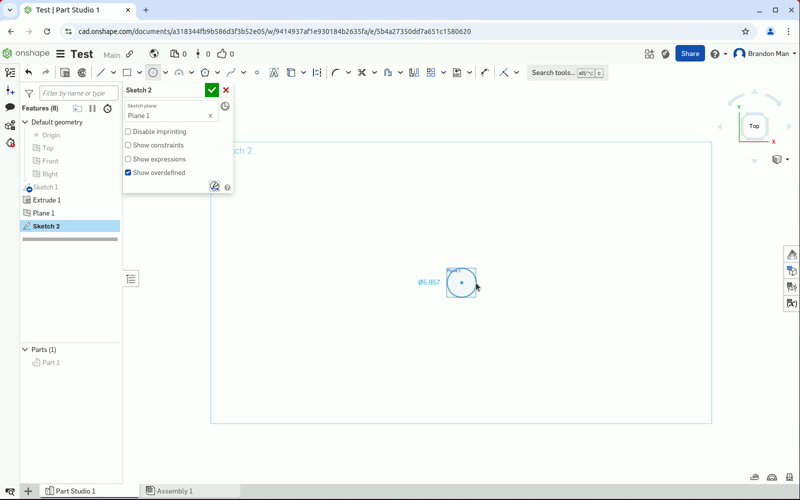
mouse_move(459, 279)
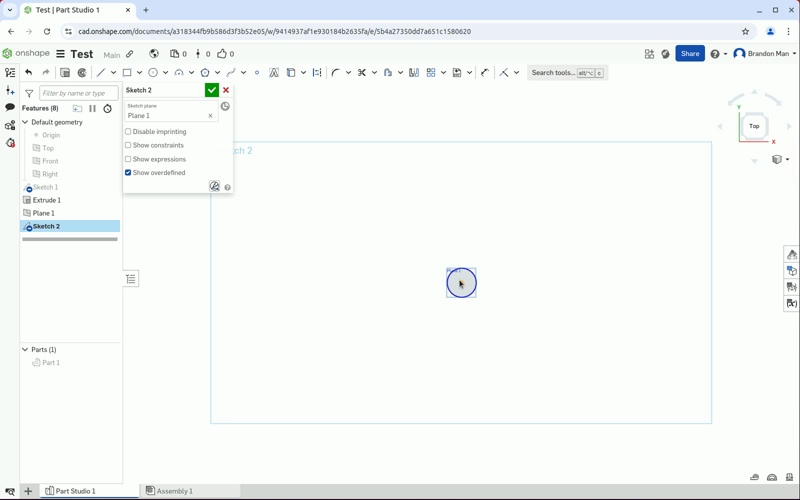
scroll(6)
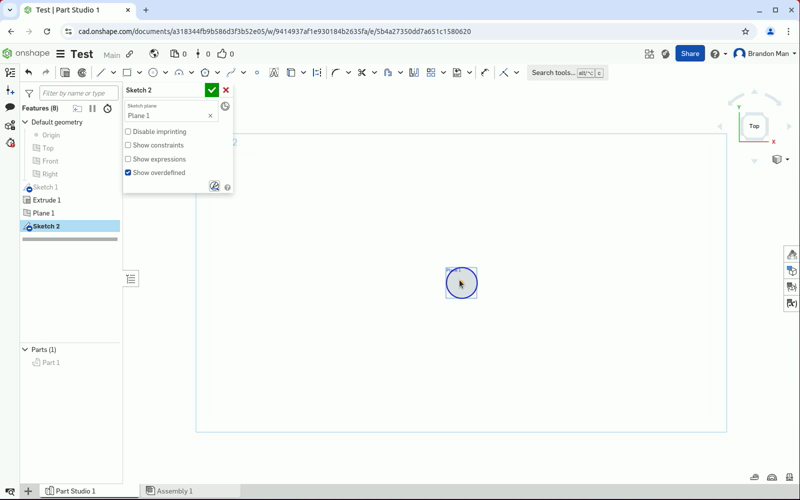
scroll(6)
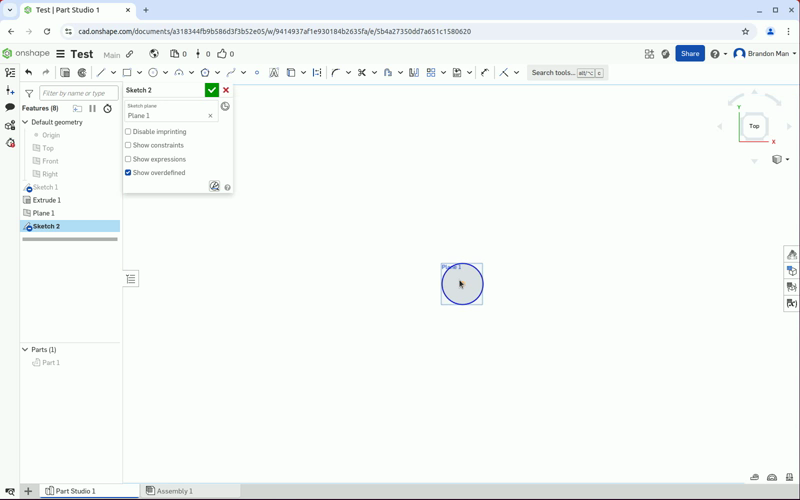
scroll(6)
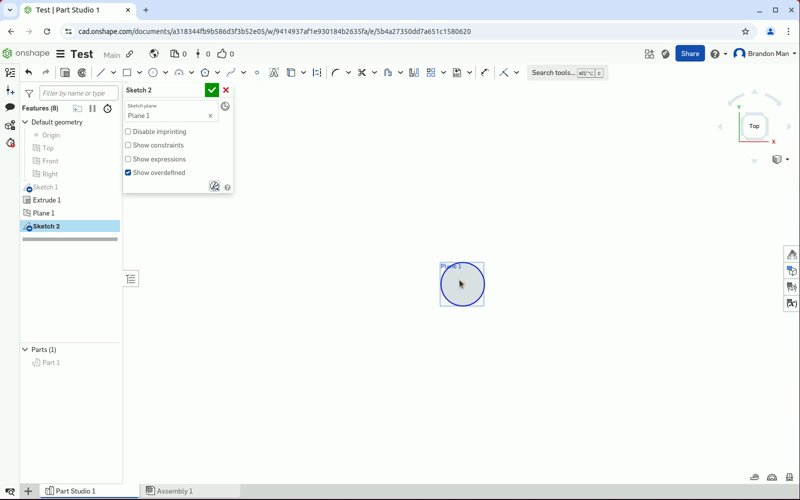
scroll(6)
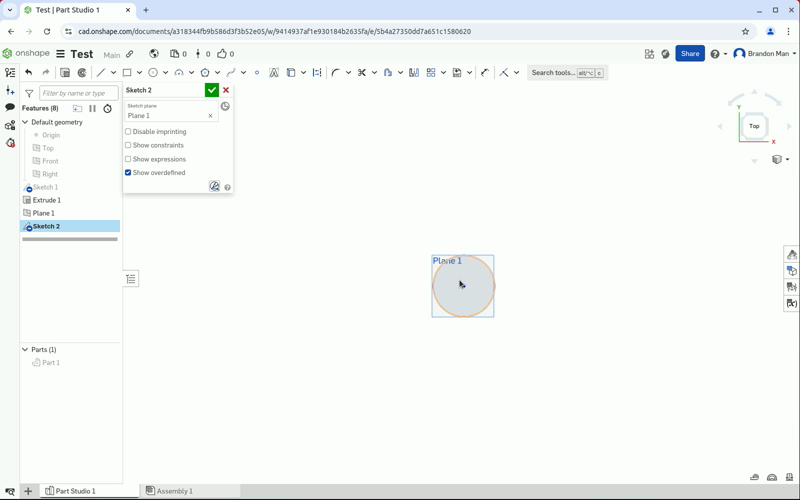
scroll(6)
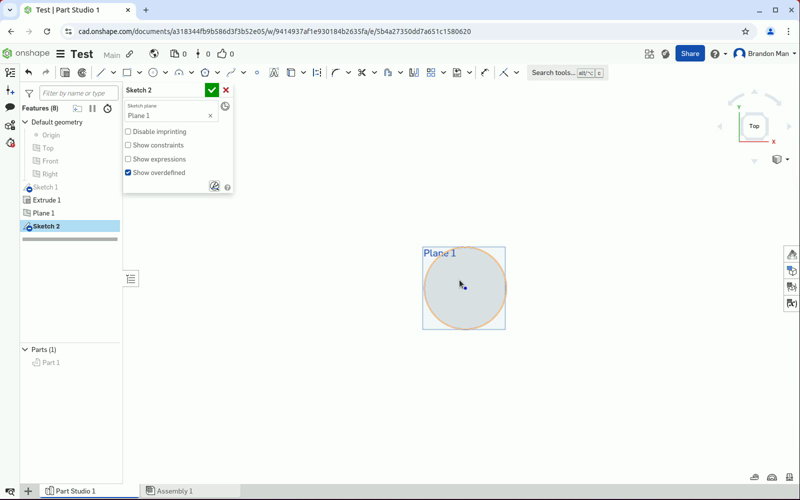
scroll(6)
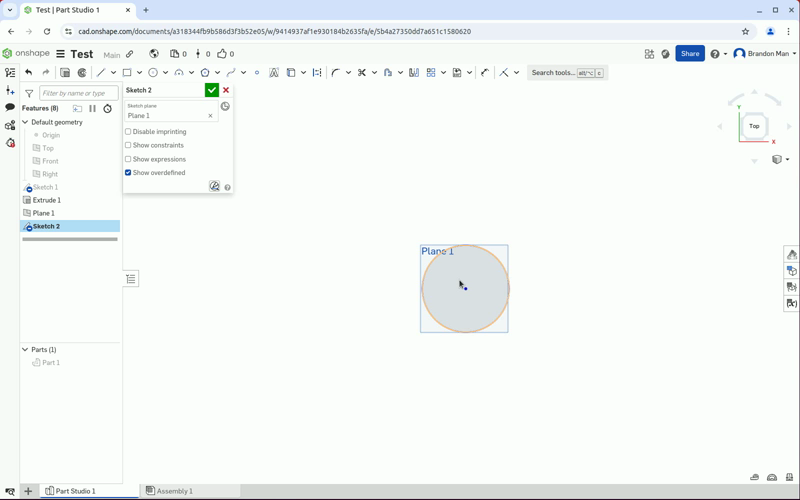
scroll(6)
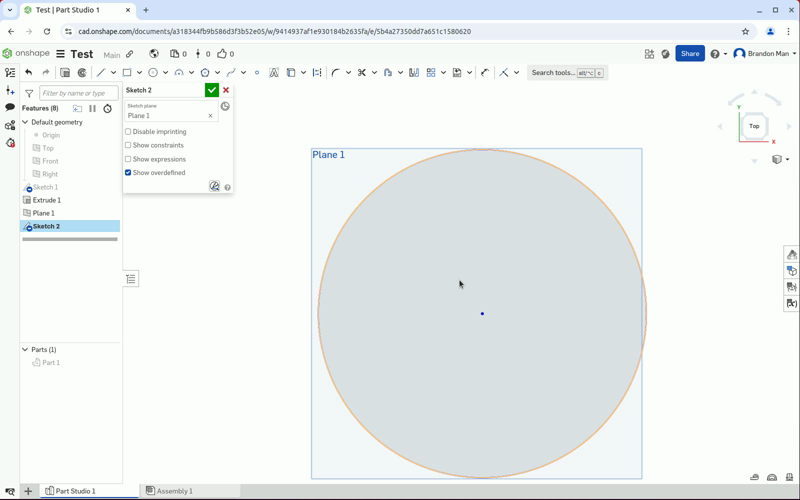
click(459, 279)
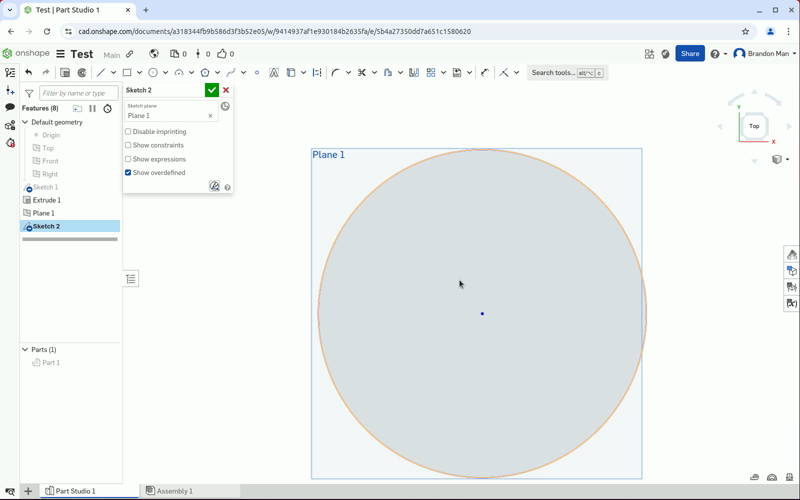
scroll(-6)
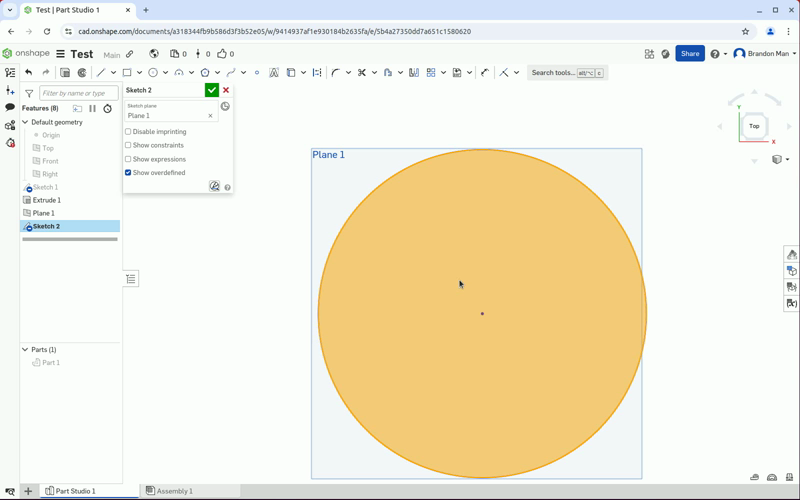
scroll(-6)
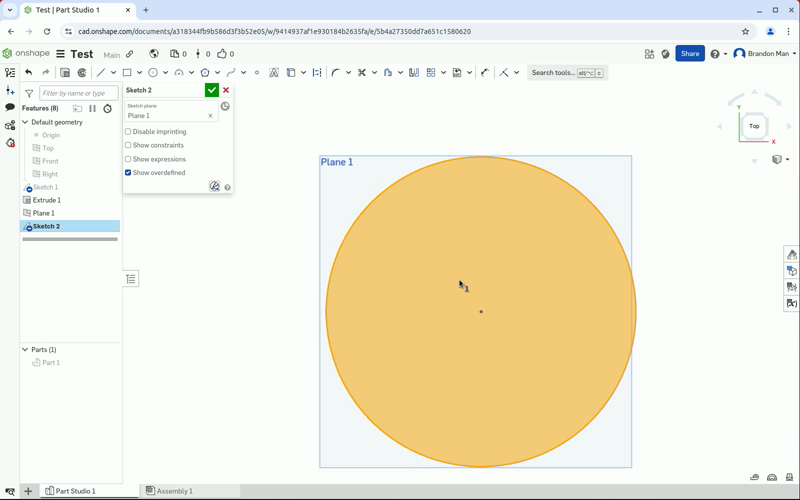
scroll(-6)
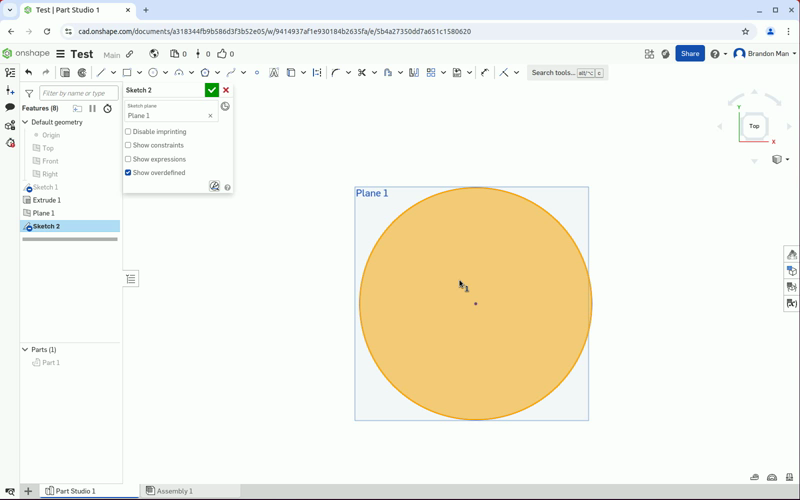
scroll(-6)
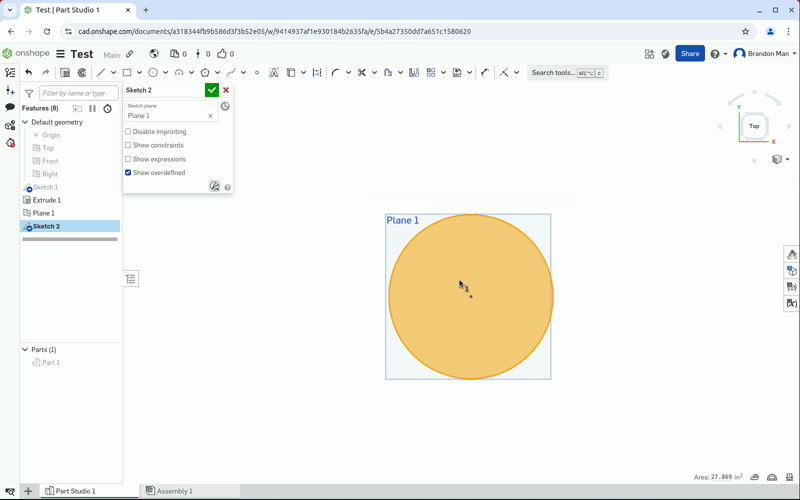
scroll(-6)
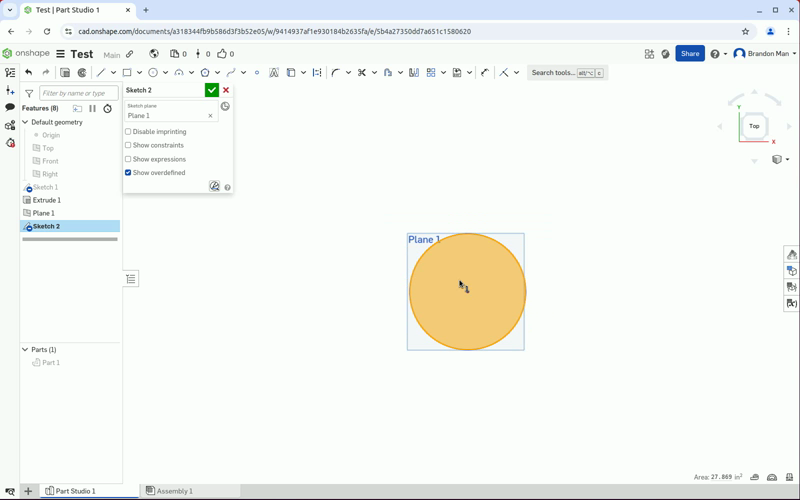
scroll(-6)
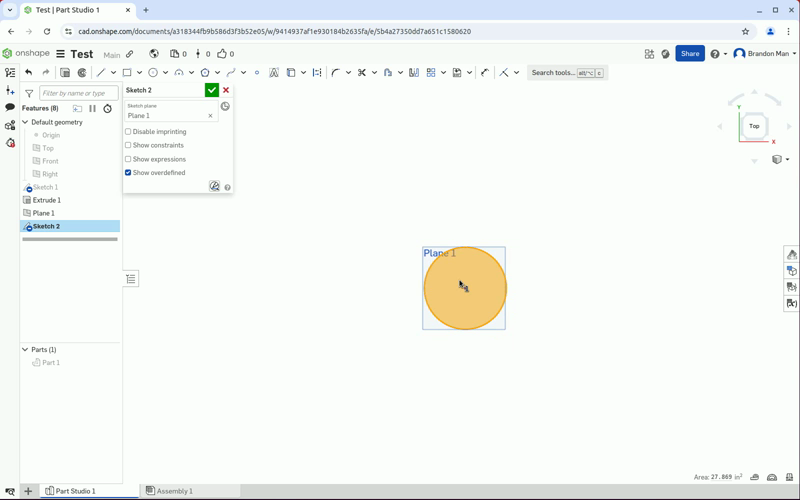
scroll(-6)
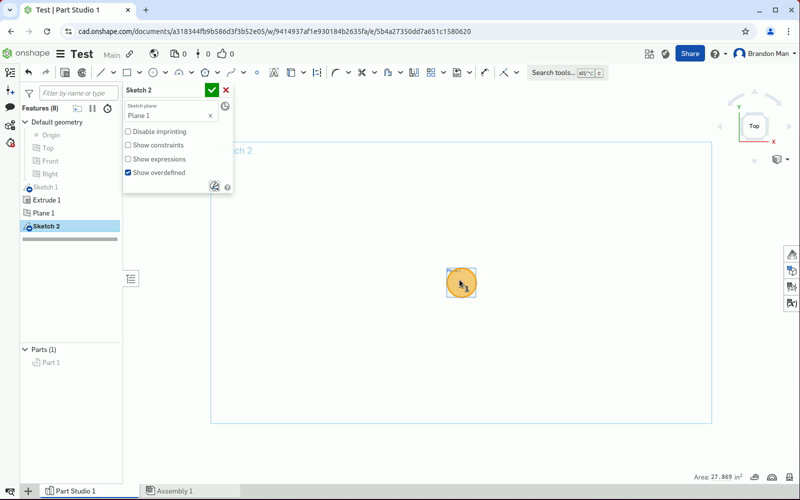
mouse_move(73, 352)
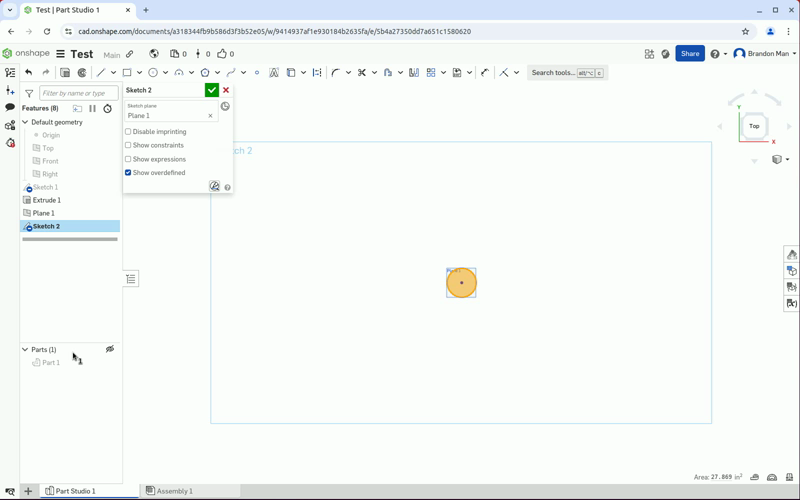
key(shift+y)
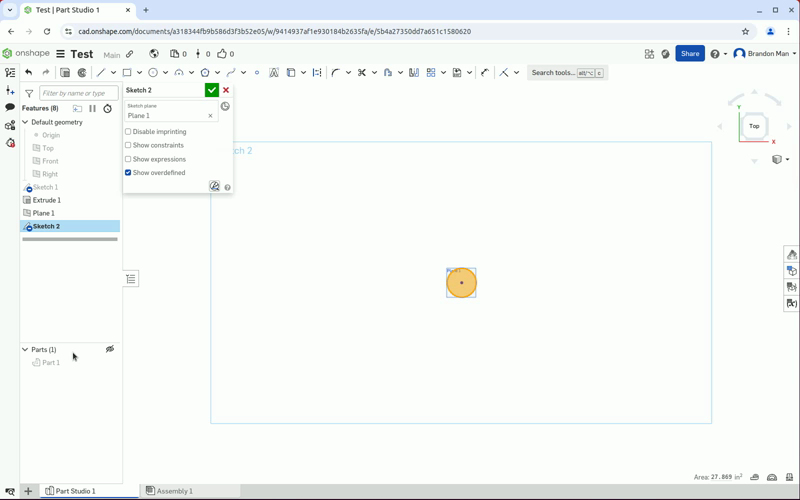
key(shift+e)
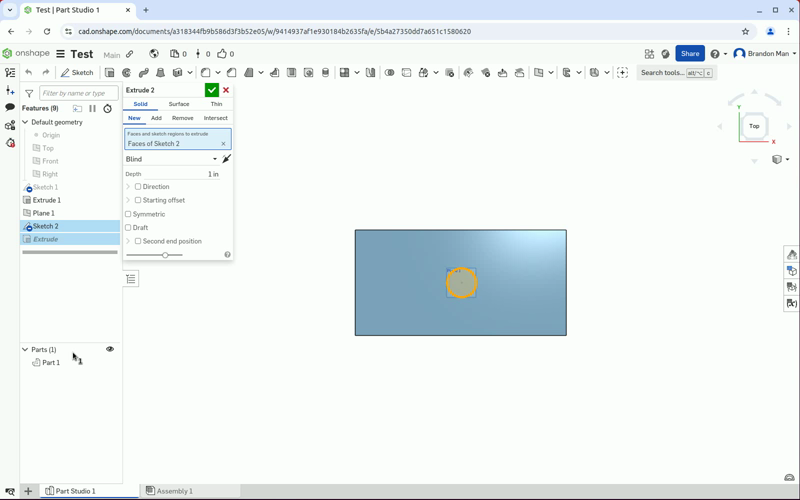
mouse_move(143, 106)
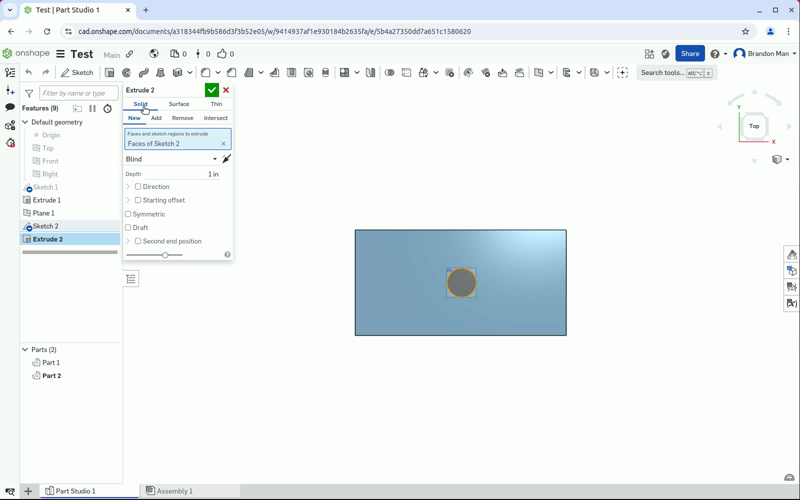
click(143, 106)
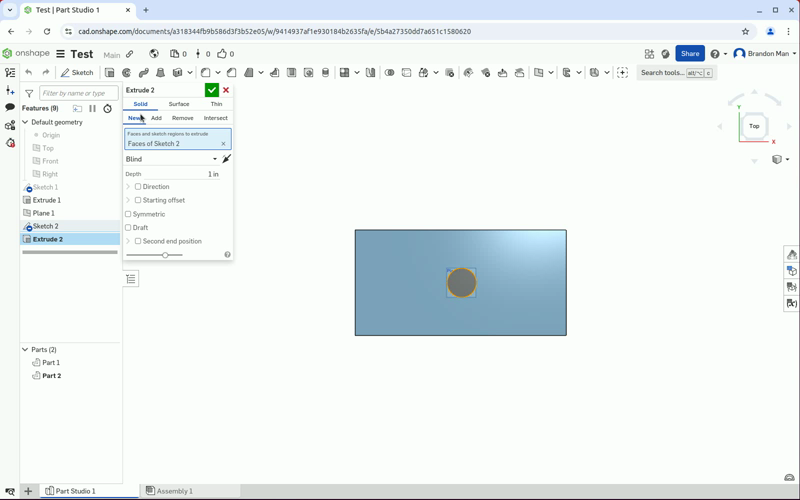
mouse_move(137, 120)
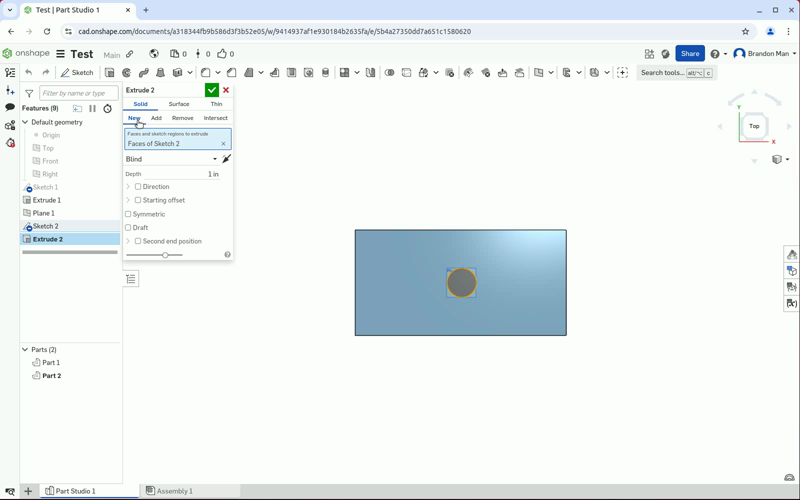
click(137, 120)
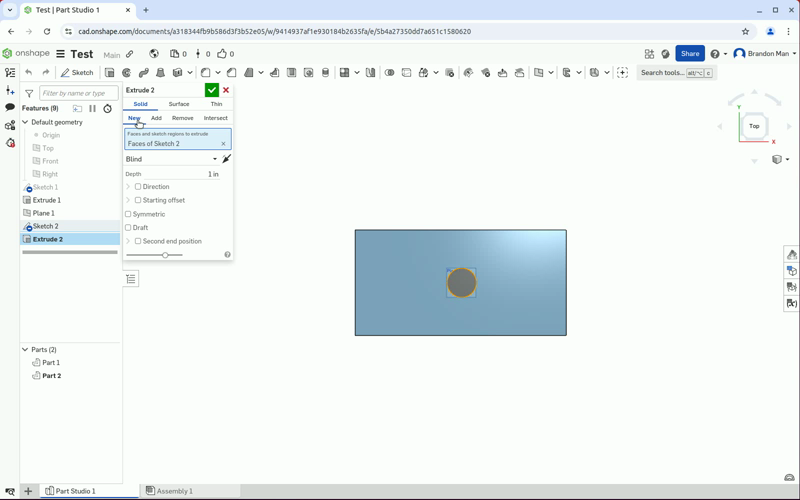
key(tab, 4)
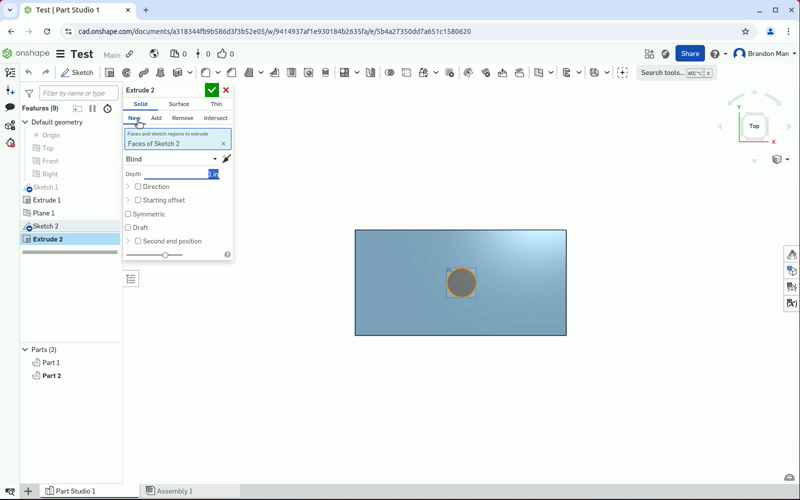
text(10.832)
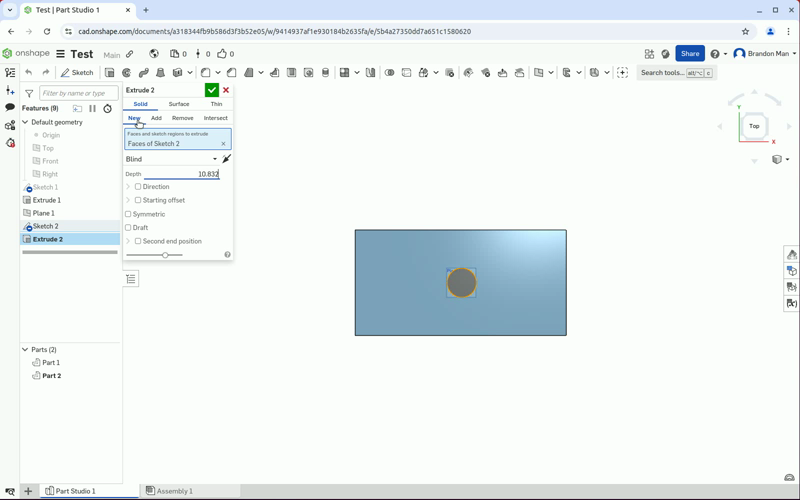
key(enter)
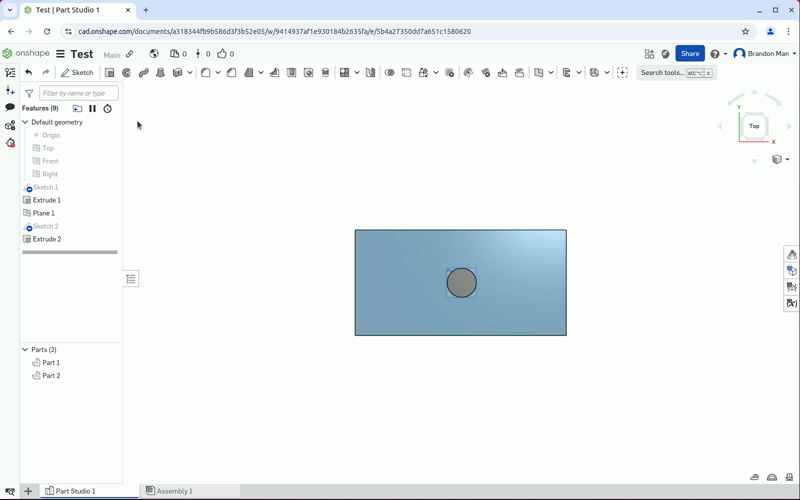
key(shift+h)
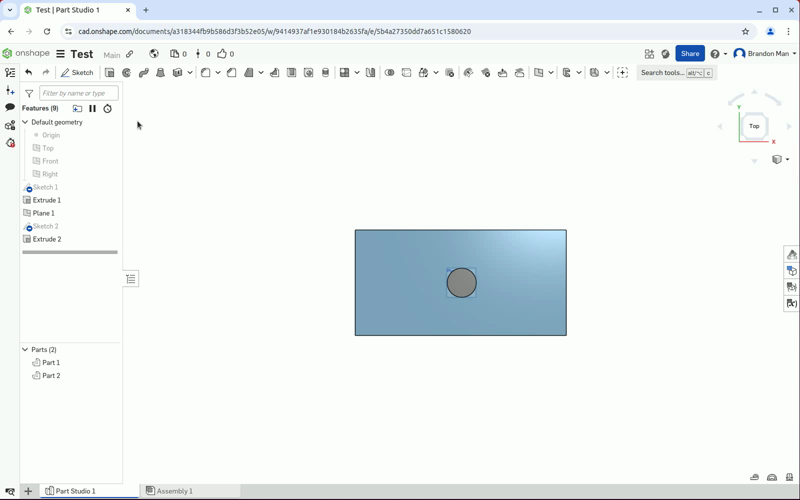
key(shift+h)
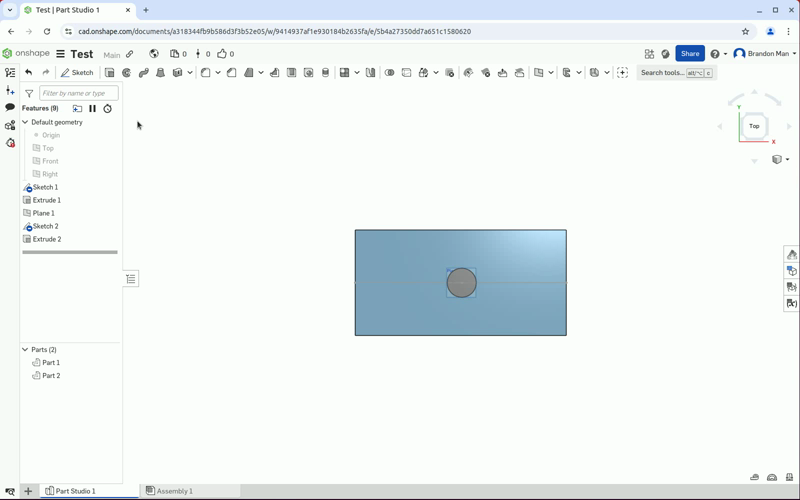
key(shift+7)
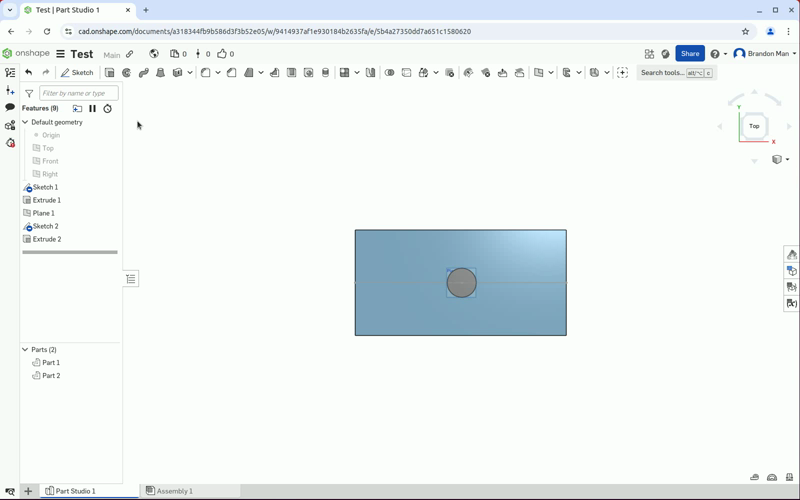
key(up, 3)
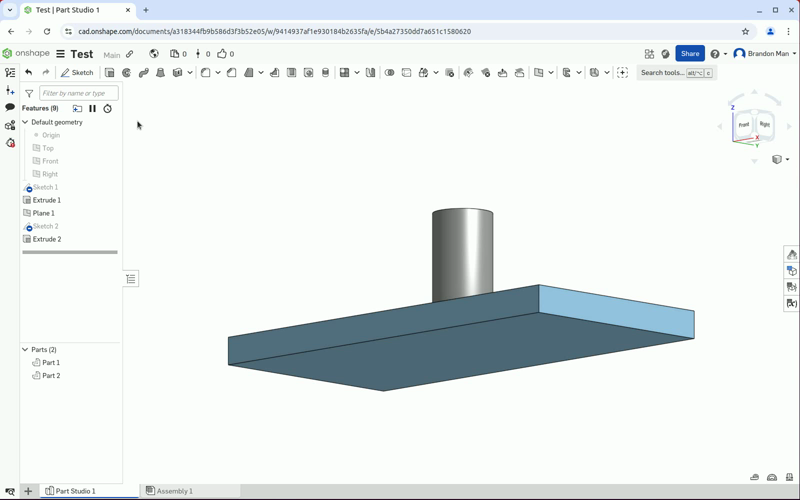
key(left, 3)
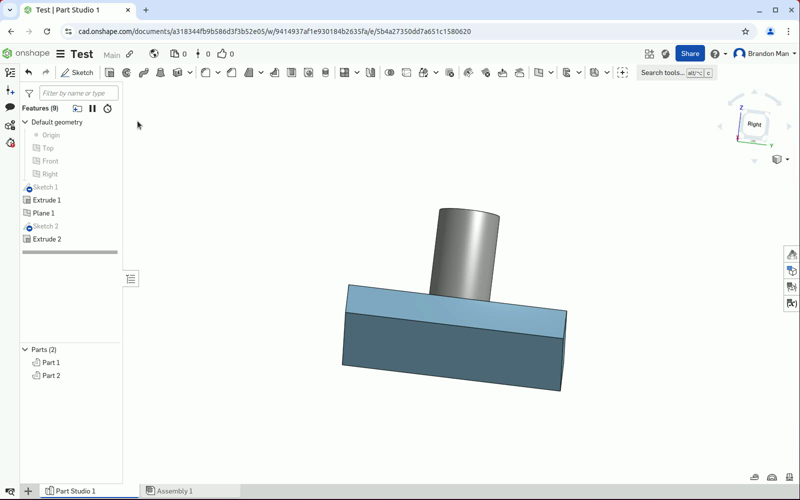
key(right, 3)
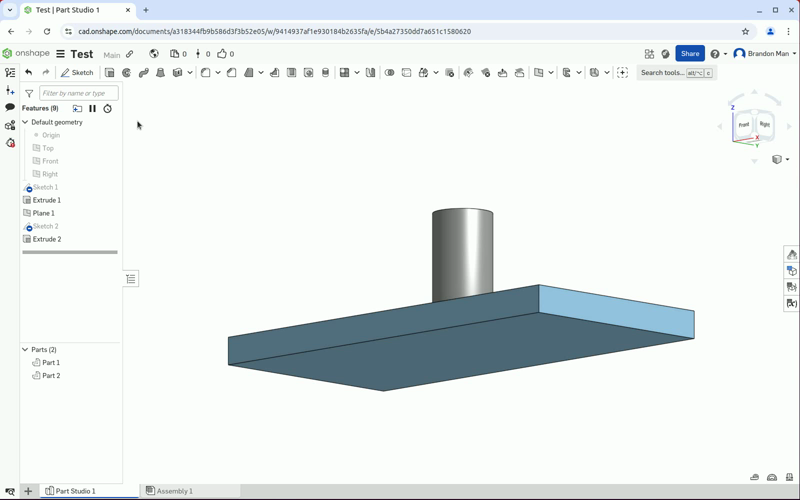
key(down, 3)
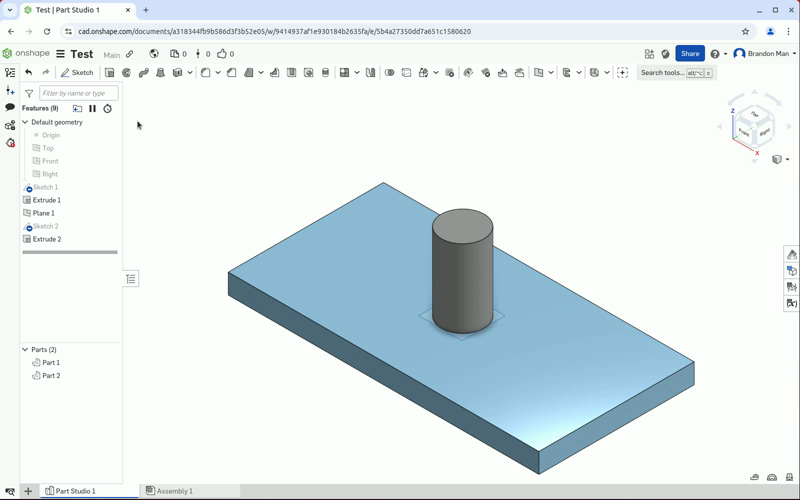
mouse_move(73, 189)
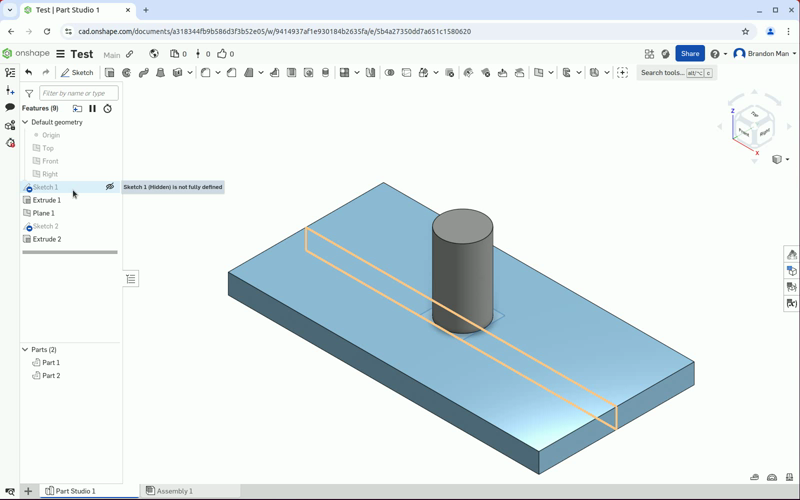
click(73, 189)